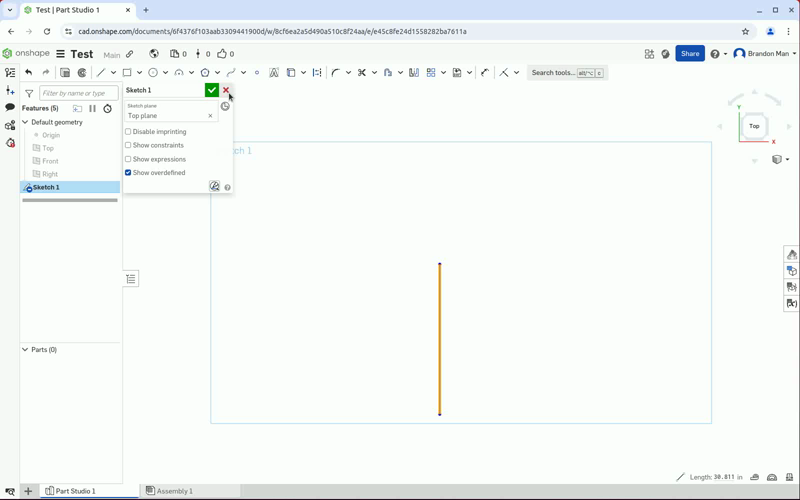
key(shift+h)
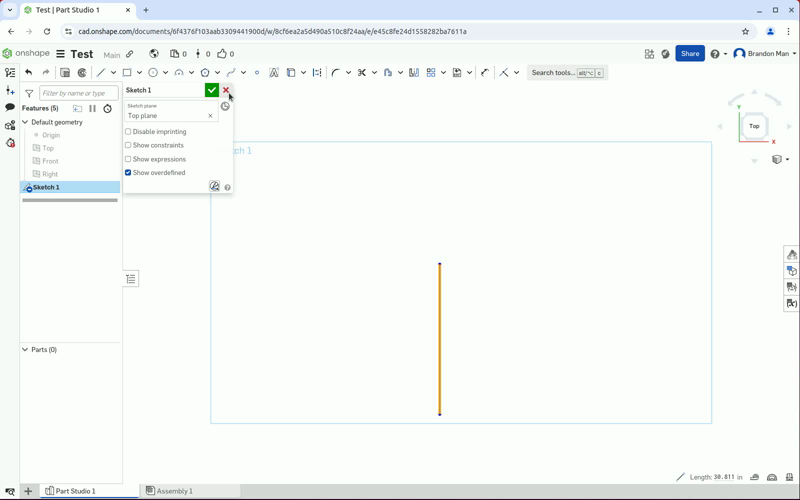
key(shift+s)
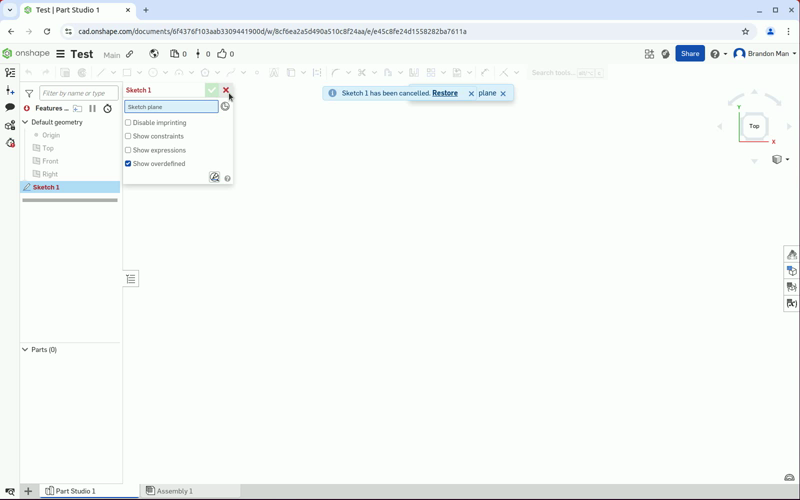
mouse_move(73, 150)
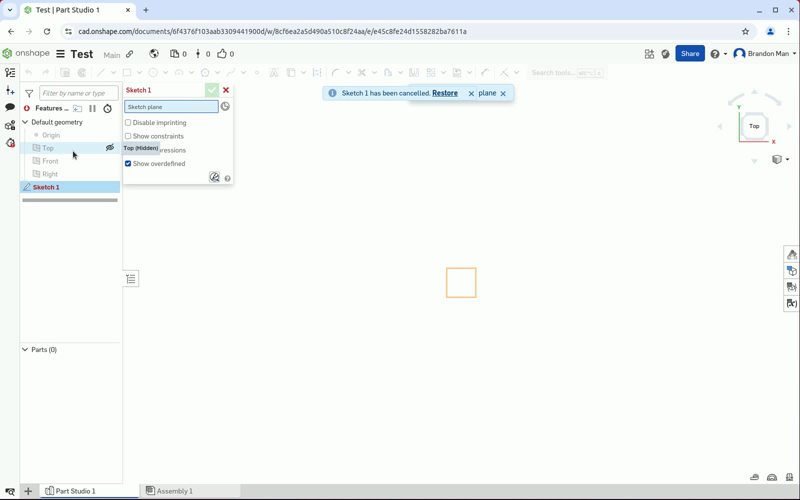
click(73, 150)
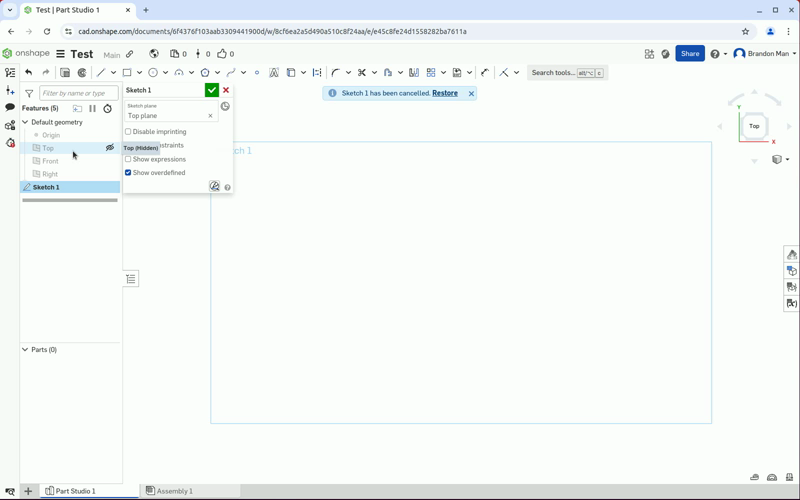
mouse_move(73, 352)
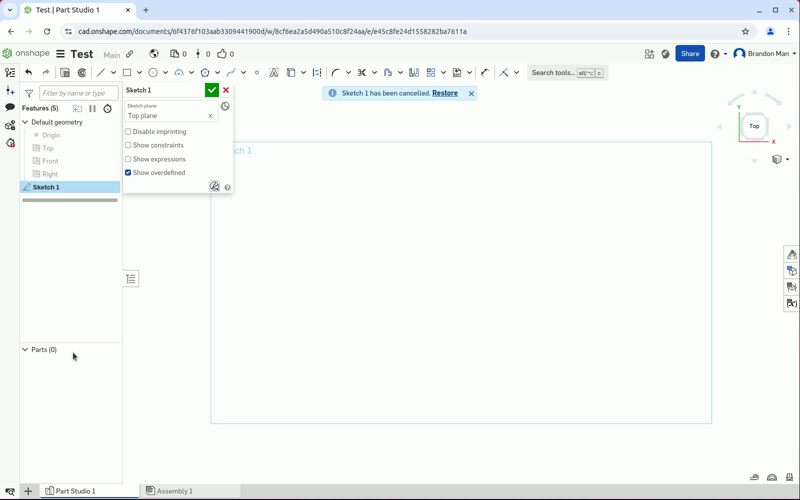
key(y)
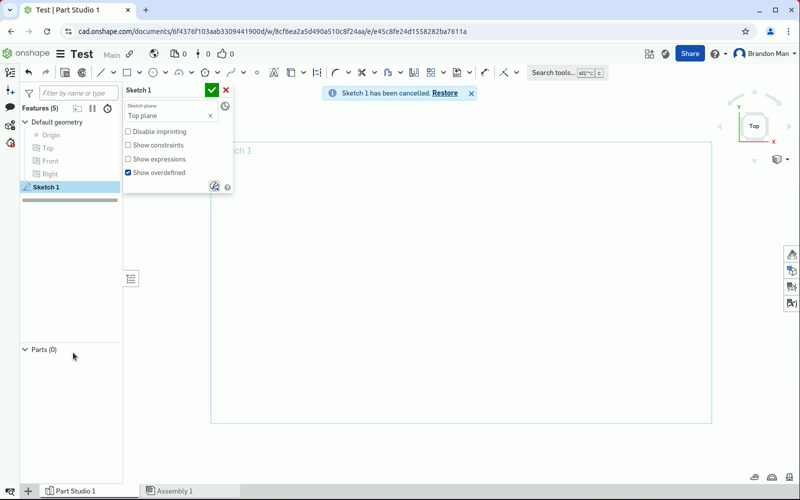
key(l)
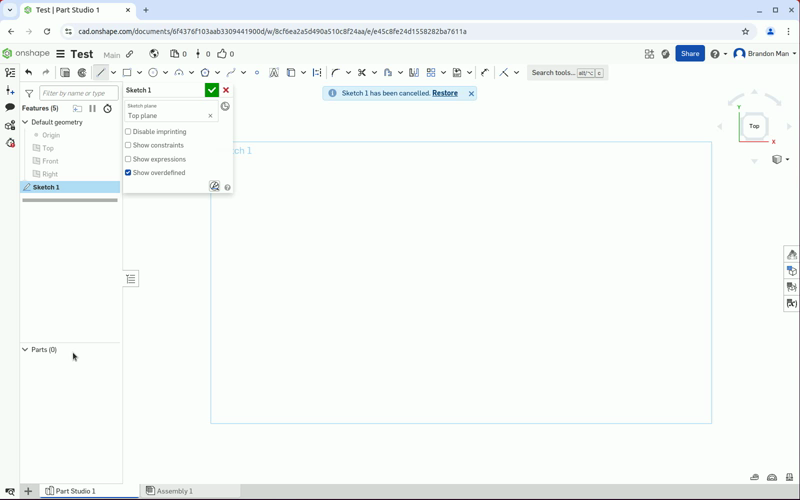
key_down(shift)
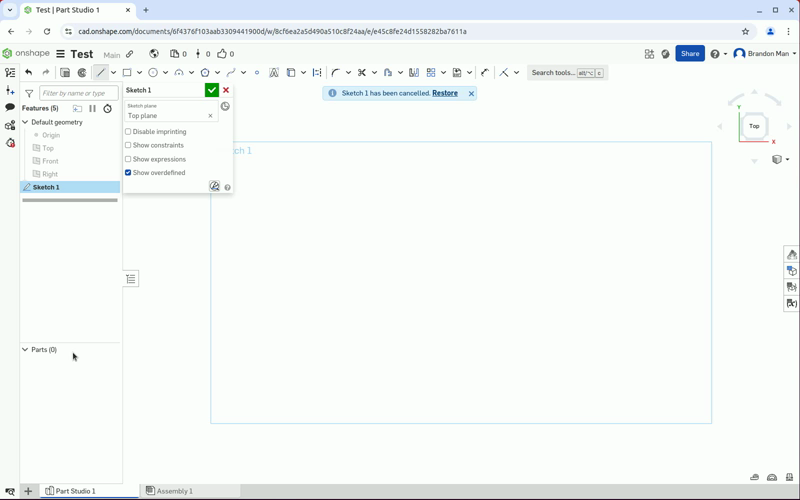
mouse_move(348, 395)
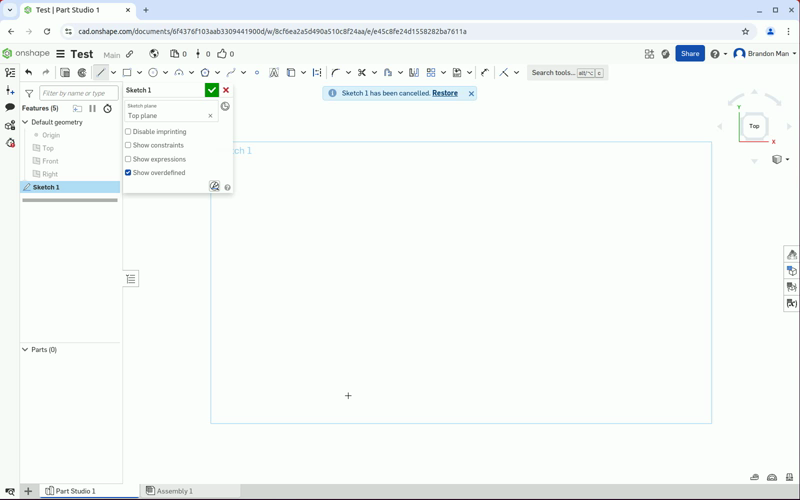
click(348, 395)
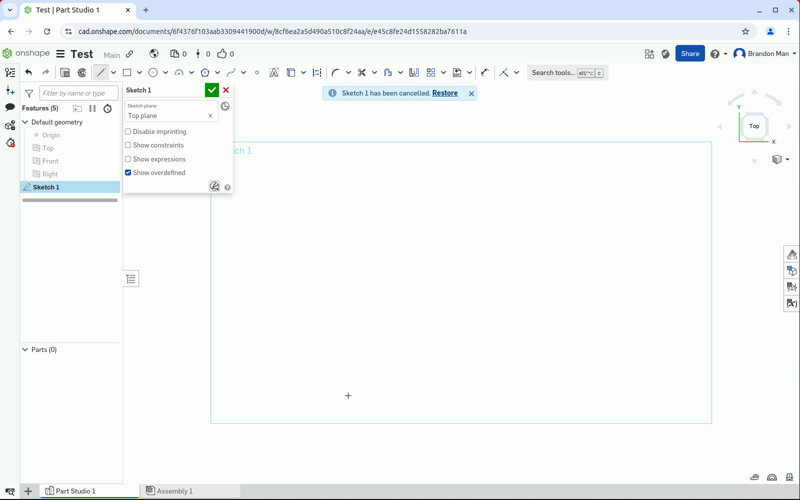
key_up(shift)
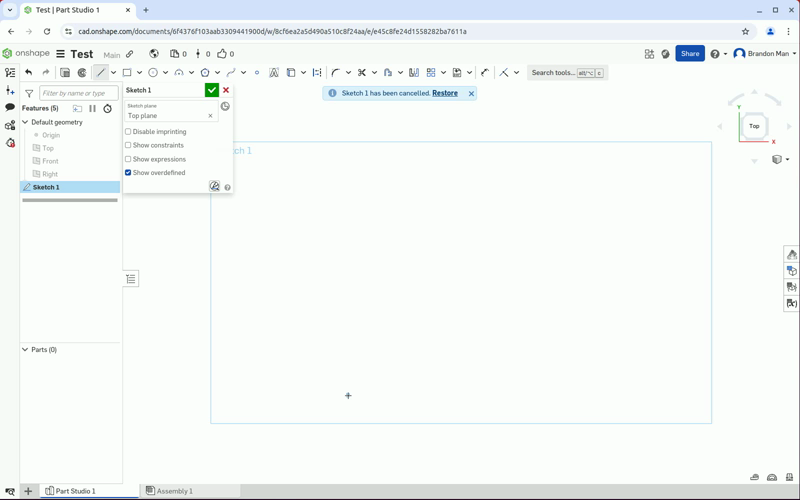
key_down(shift)
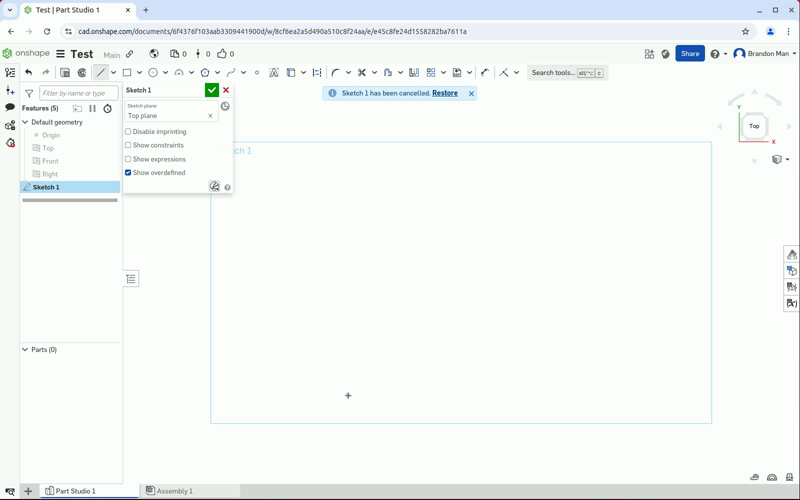
mouse_move(572, 395)
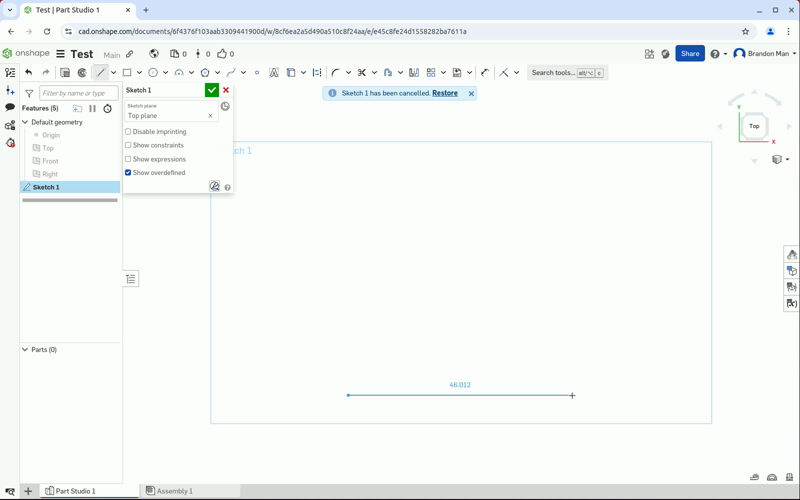
click(572, 395)
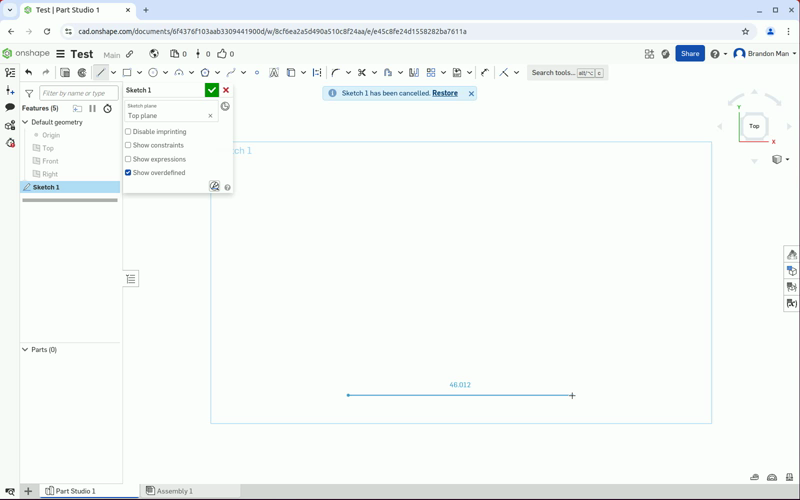
key_up(shift)
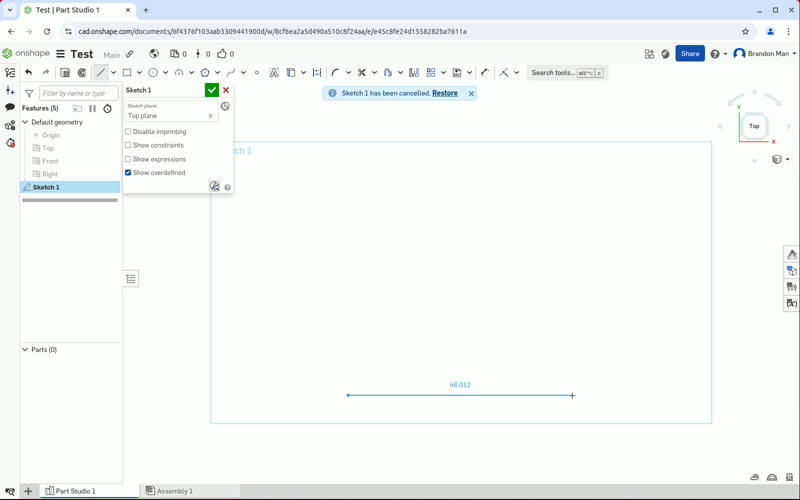
key_down(shift)
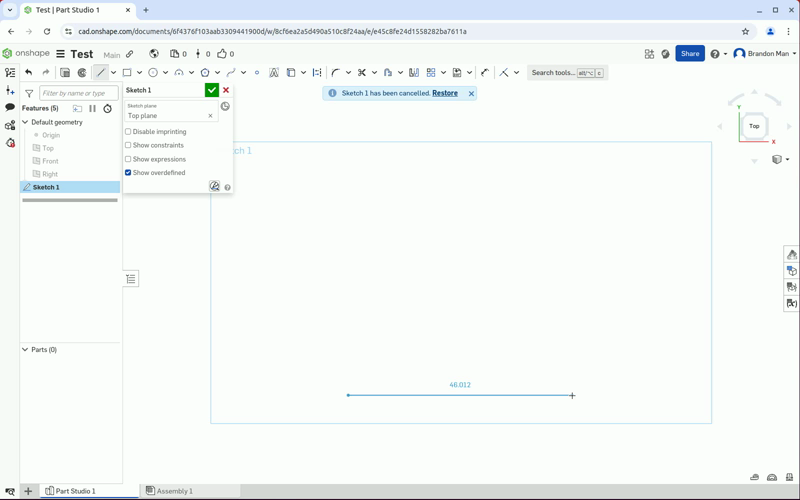
mouse_move(572, 171)
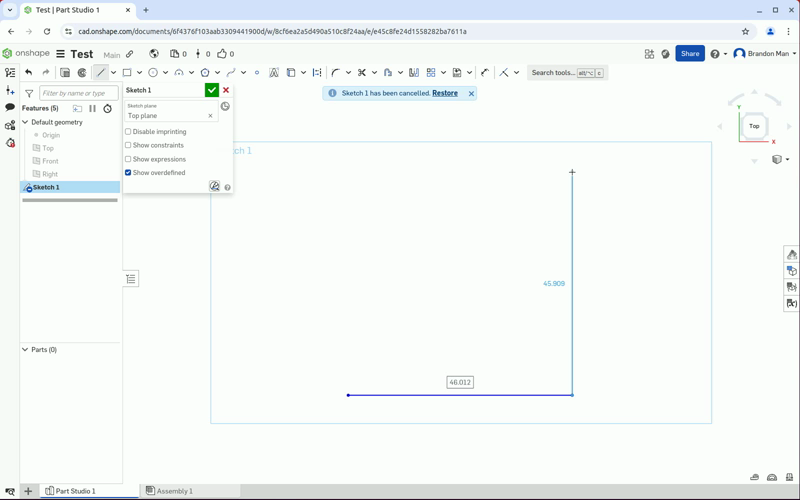
click(572, 171)
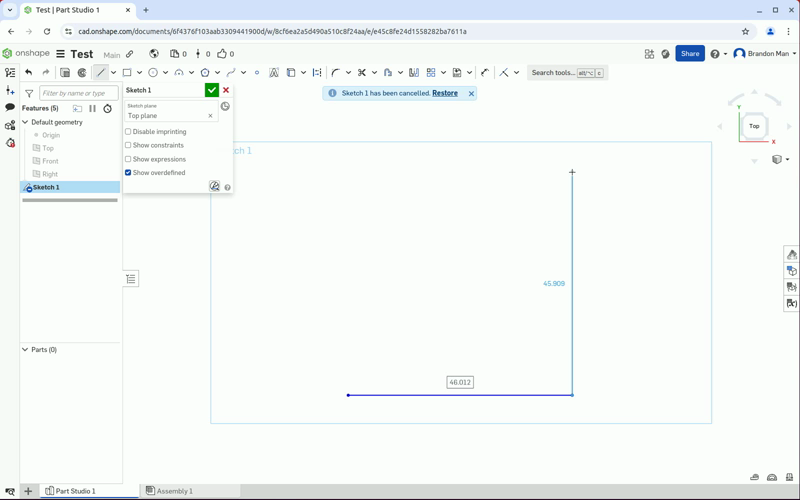
key_up(shift)
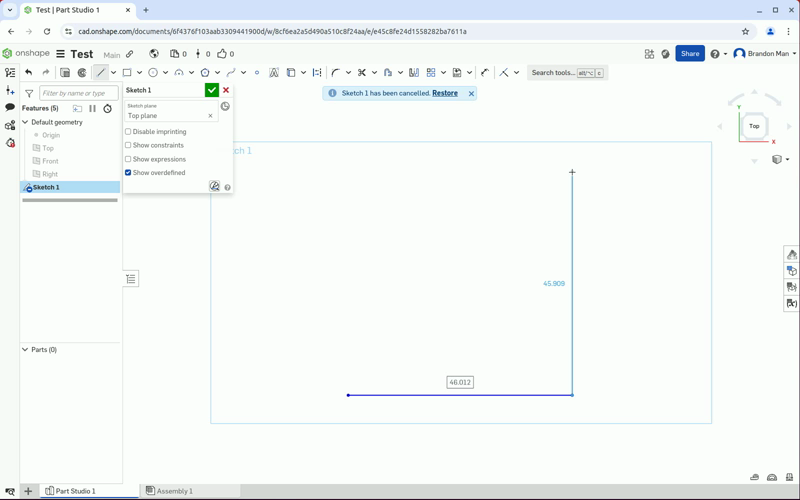
key_down(shift)
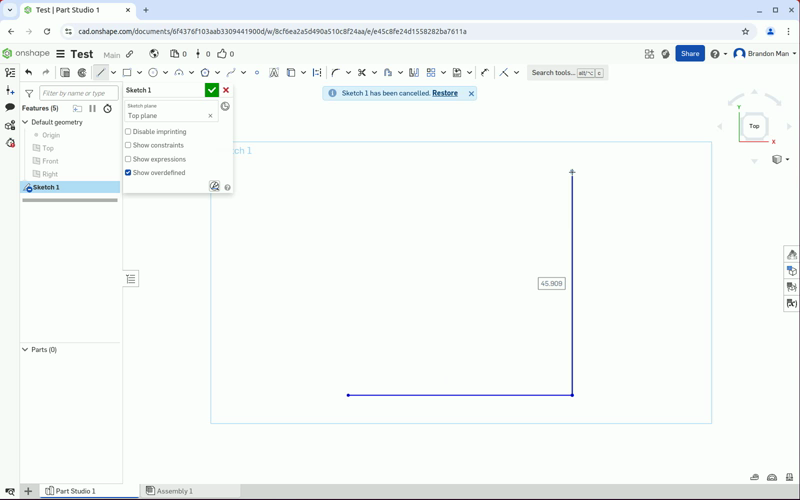
mouse_move(348, 171)
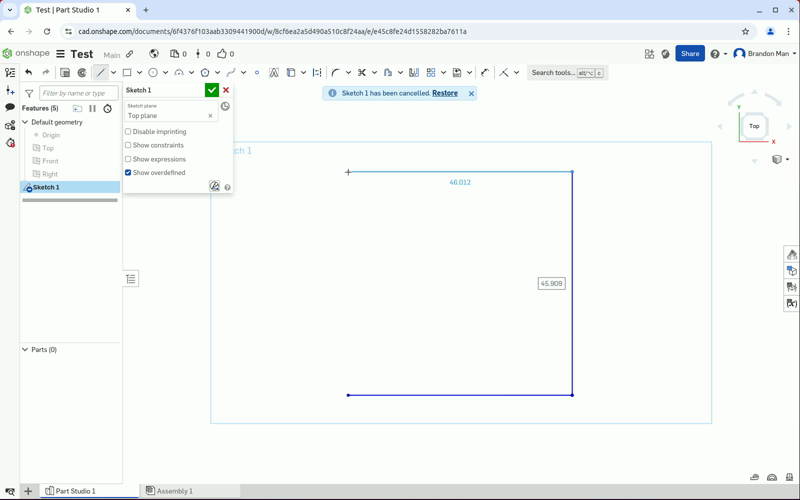
click(348, 171)
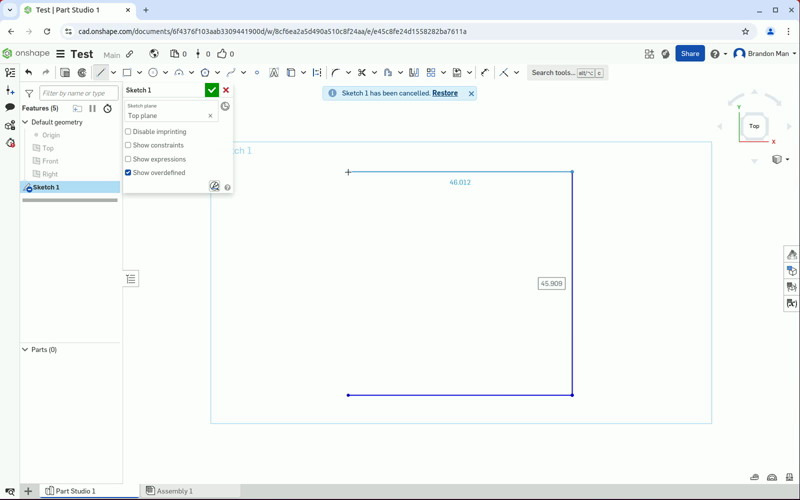
key_up(shift)
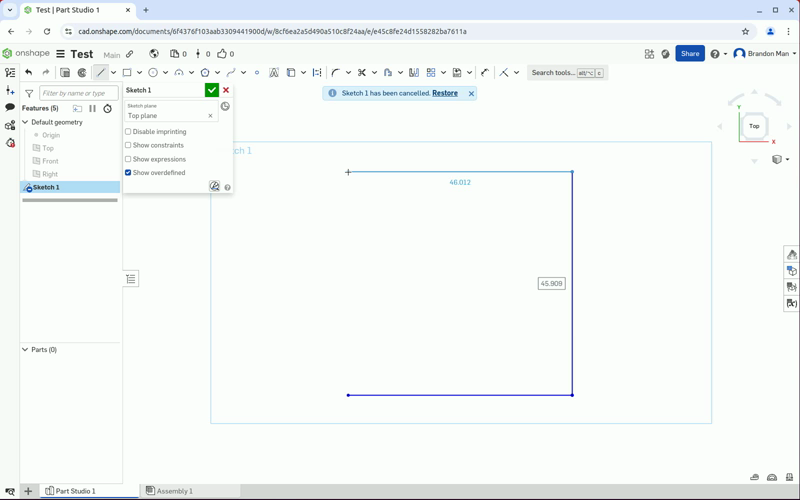
key_down(shift)
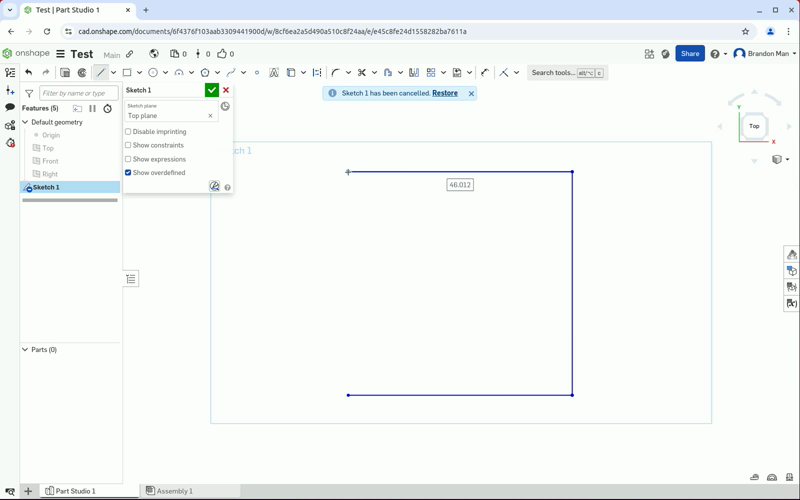
mouse_move(348, 395)
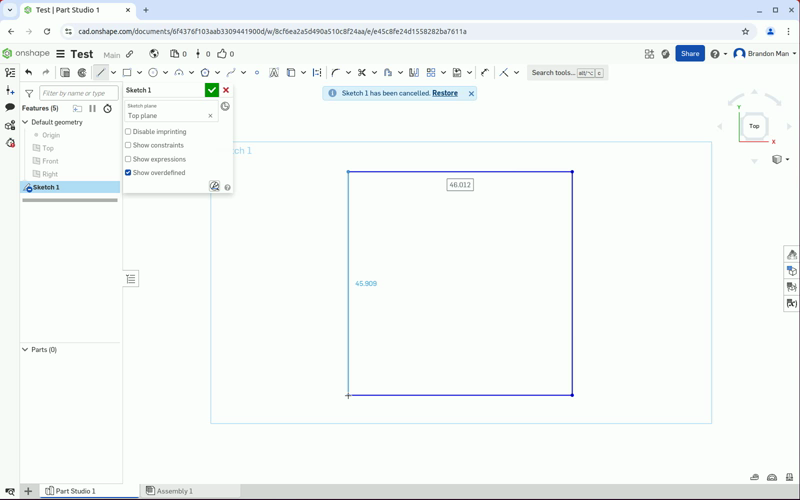
key_up(shift)
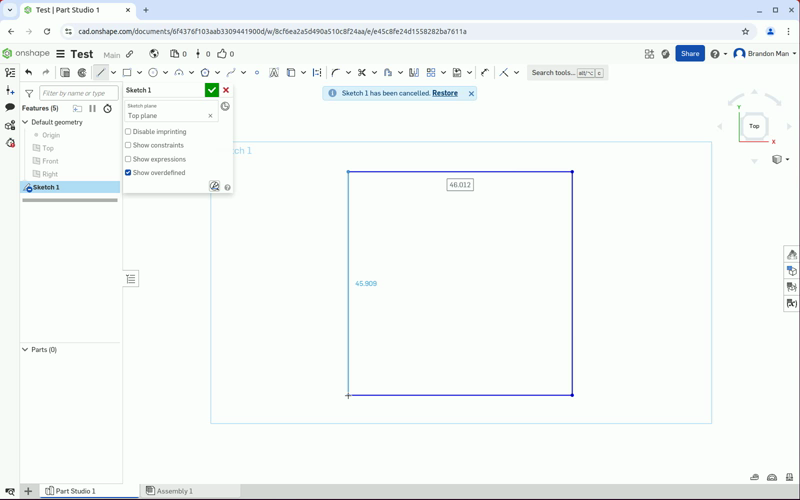
click(348, 395)
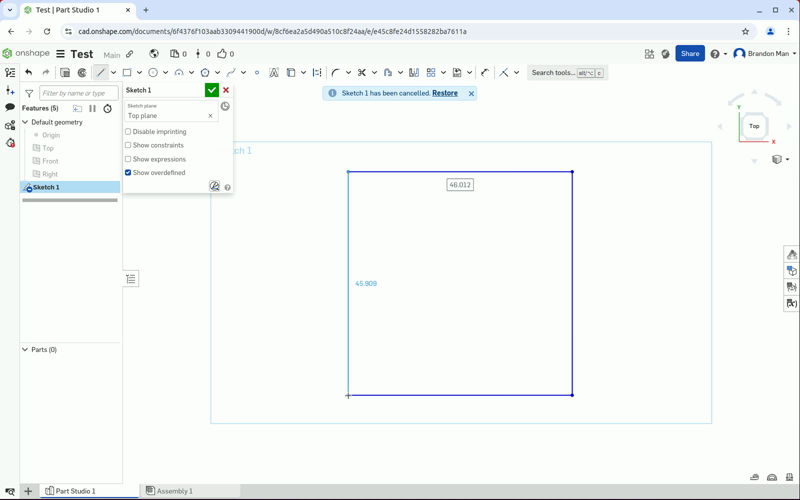
key(esc)
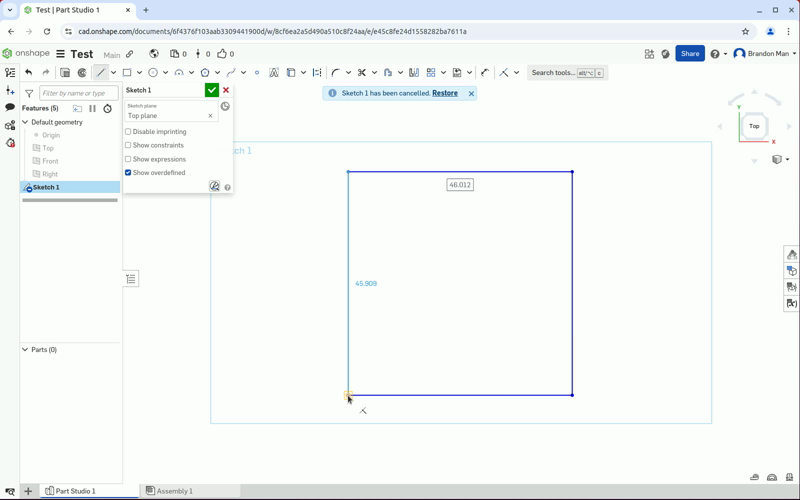
key(l)
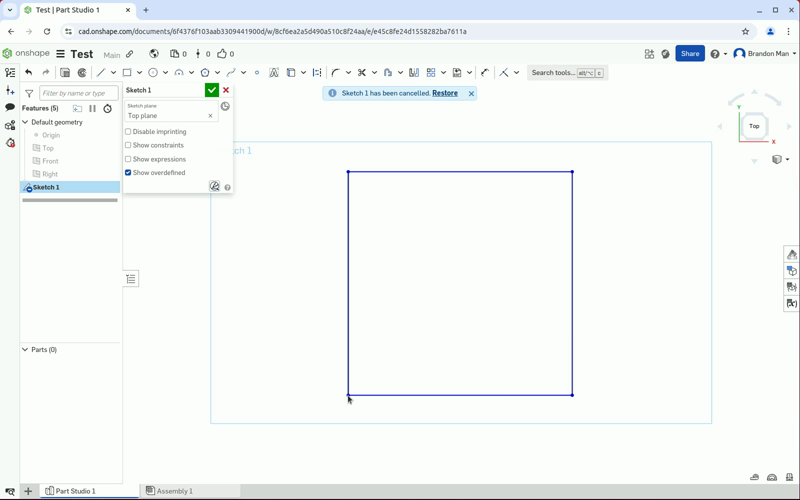
key_down(shift)
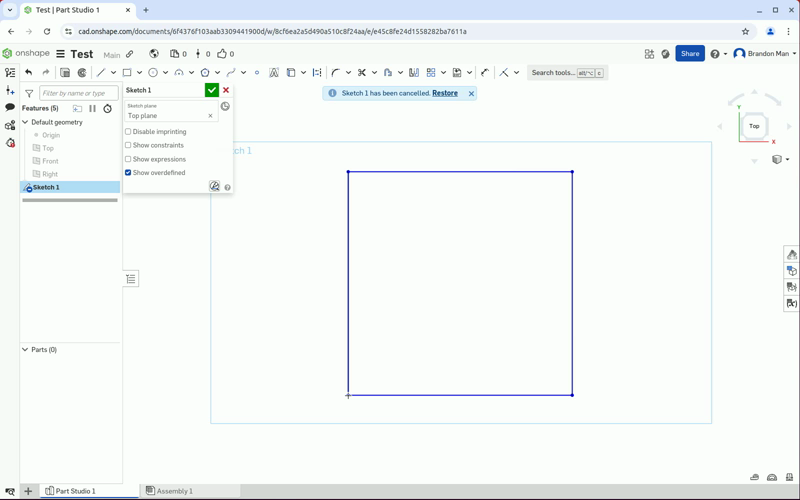
mouse_move(353, 390)
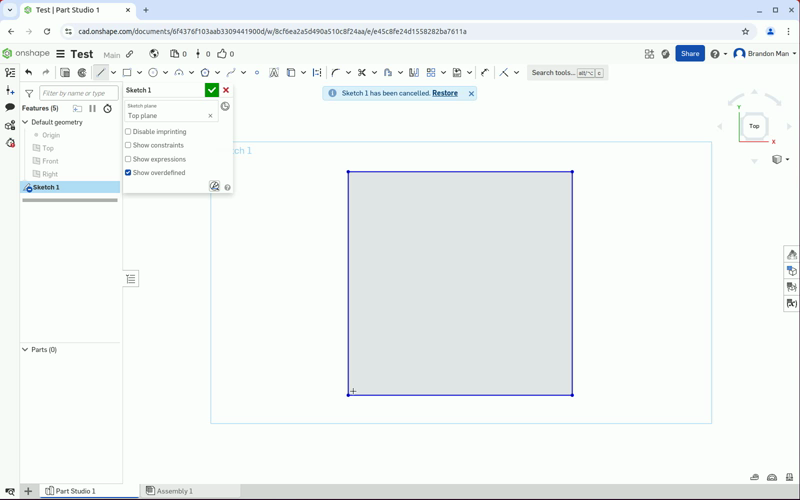
click(353, 390)
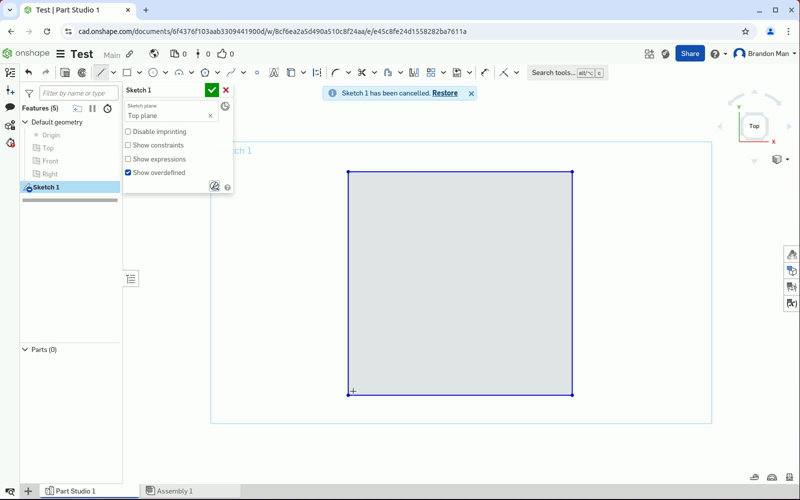
key_up(shift)
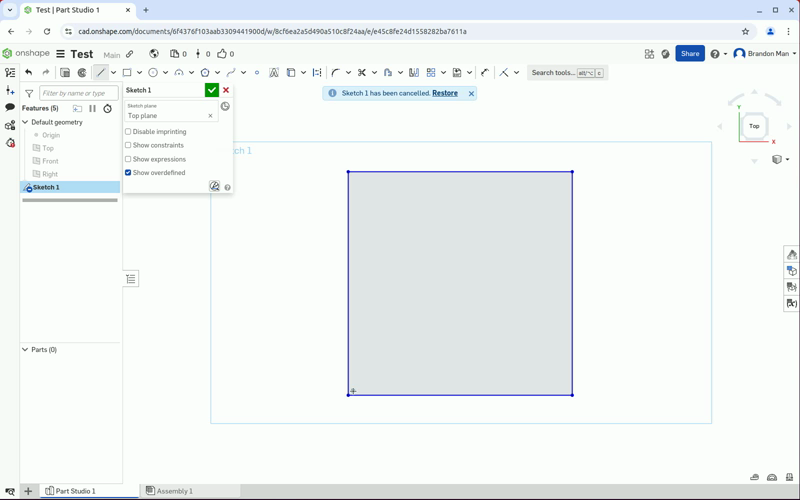
key_down(shift)
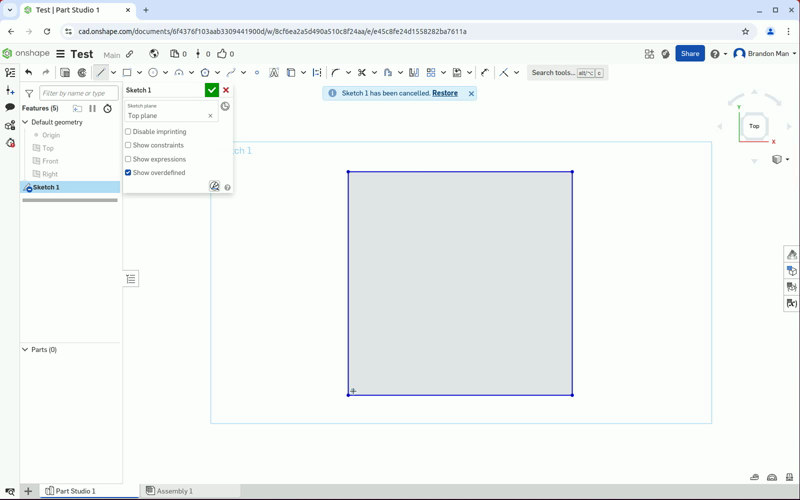
mouse_move(567, 390)
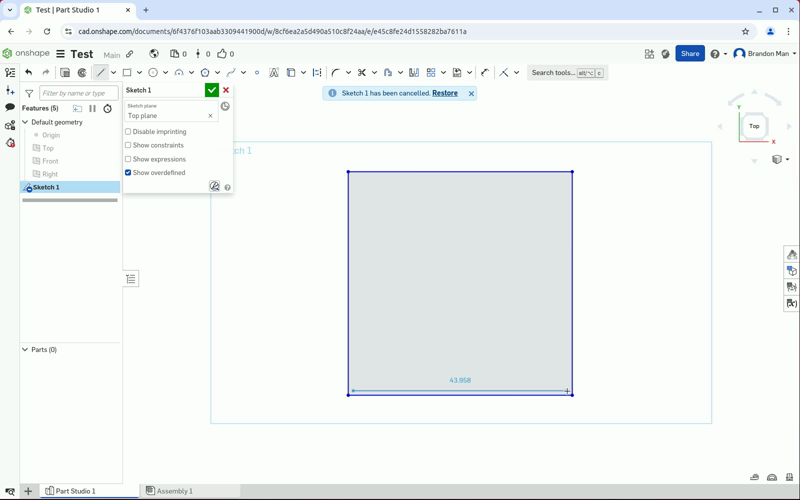
click(567, 390)
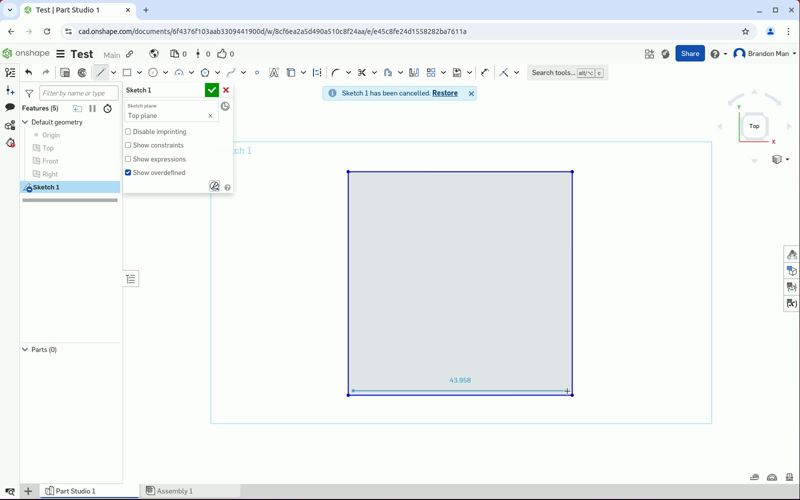
key_up(shift)
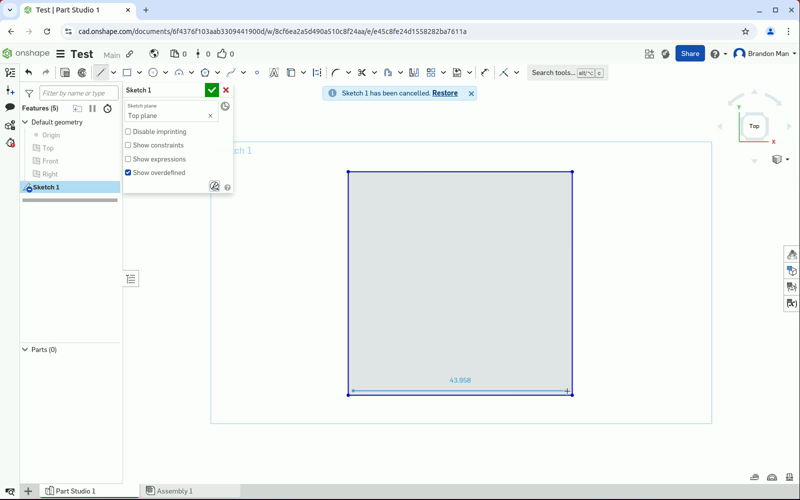
key_down(shift)
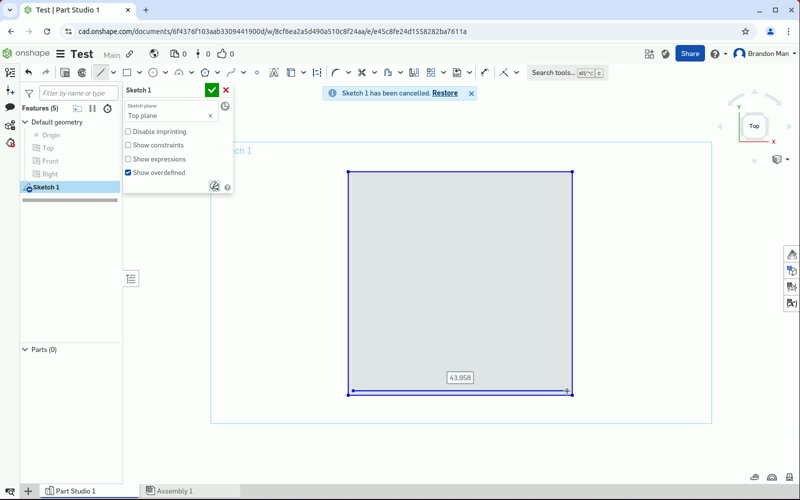
mouse_move(567, 176)
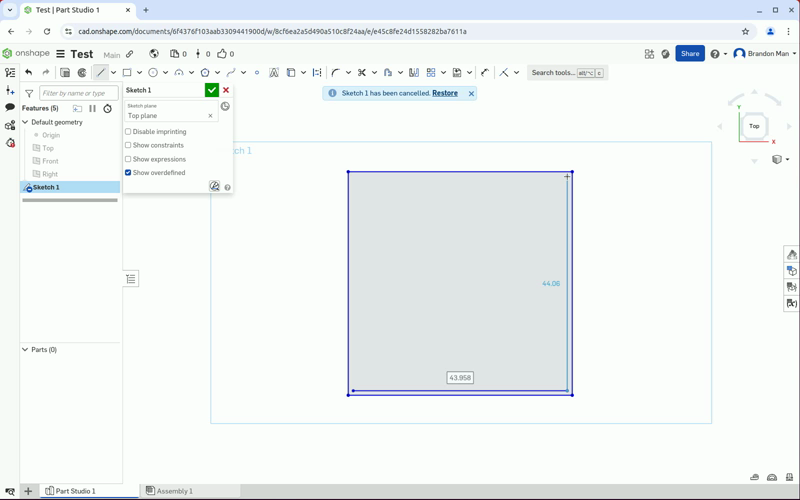
click(567, 176)
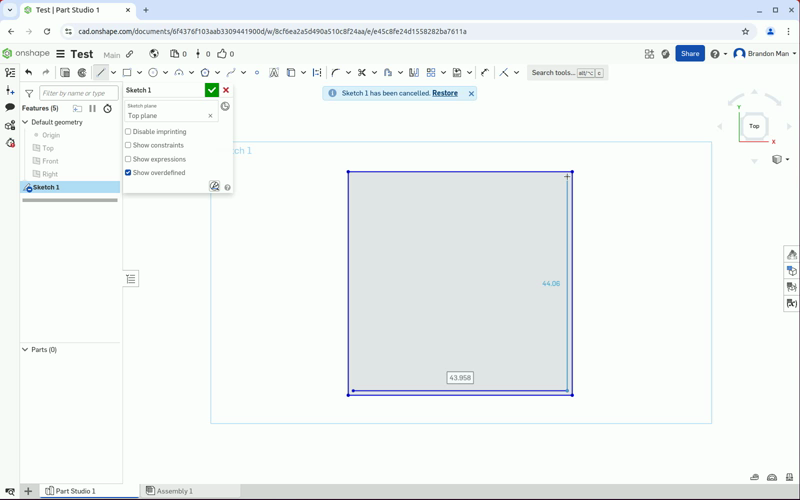
key_up(shift)
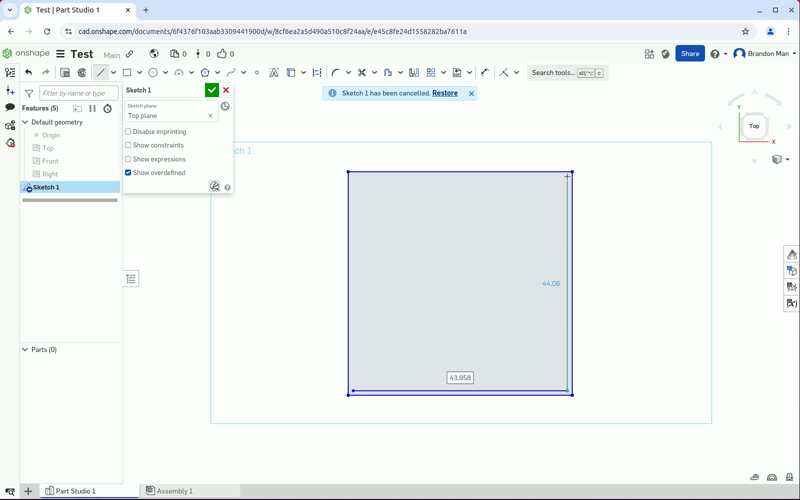
key_down(shift)
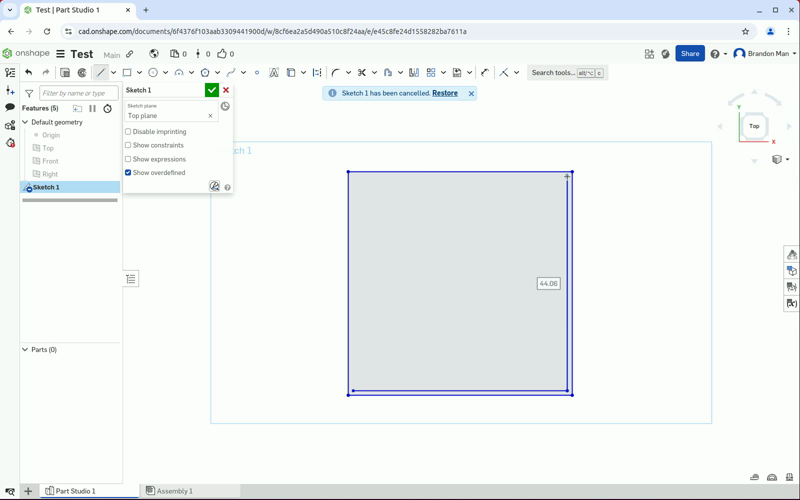
mouse_move(353, 176)
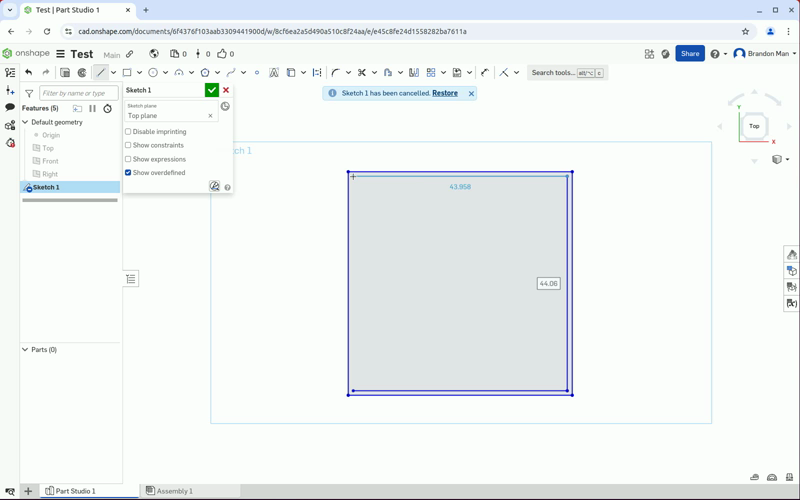
click(353, 176)
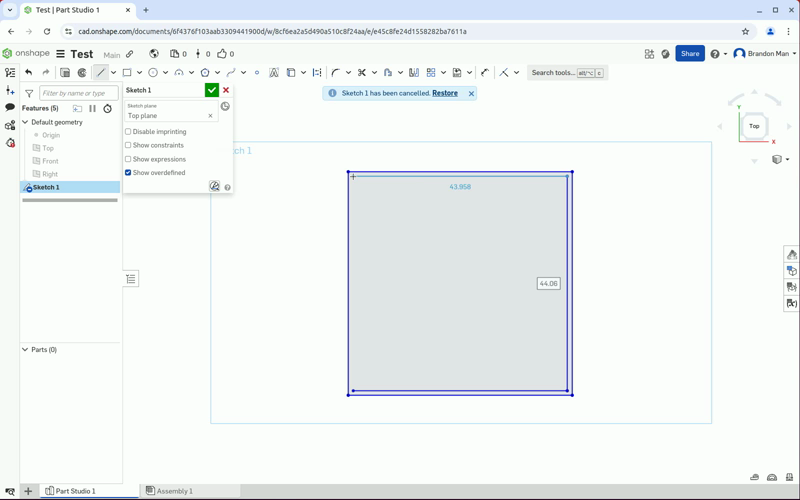
key_up(shift)
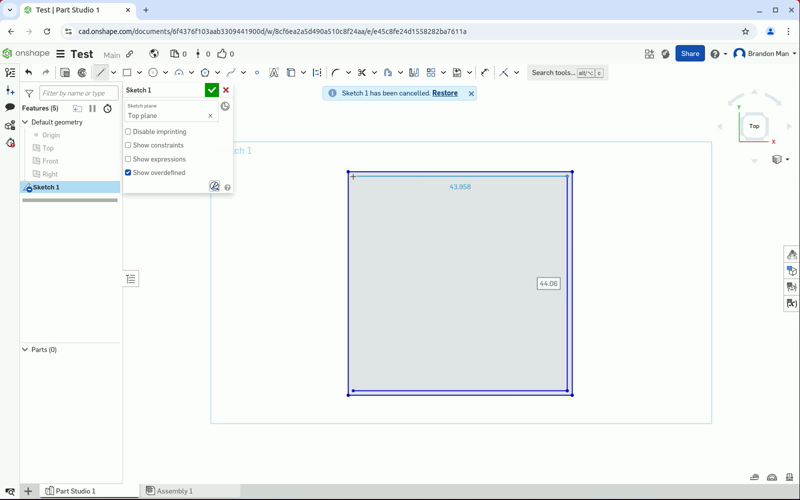
key_down(shift)
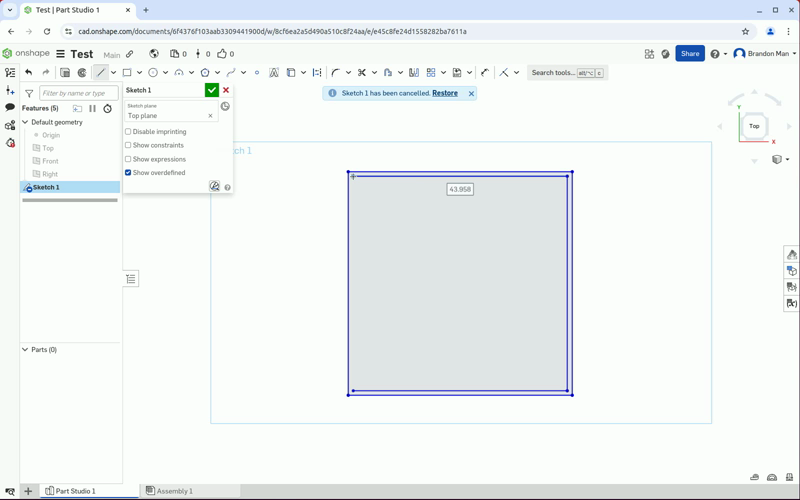
mouse_move(353, 390)
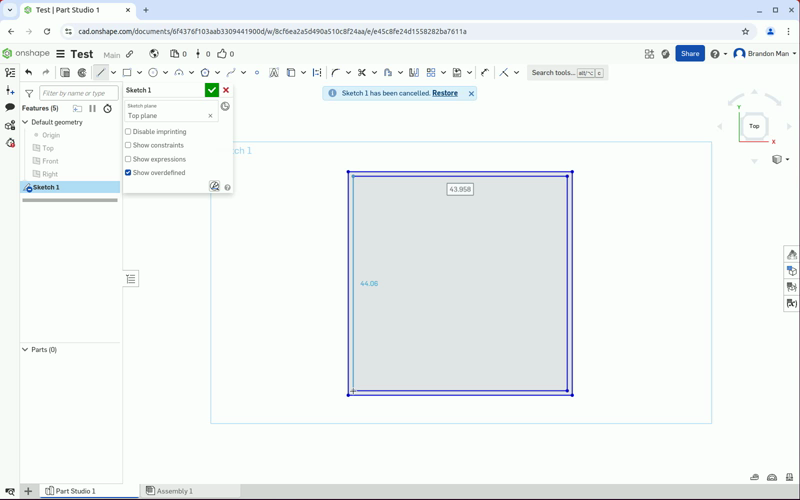
key_up(shift)
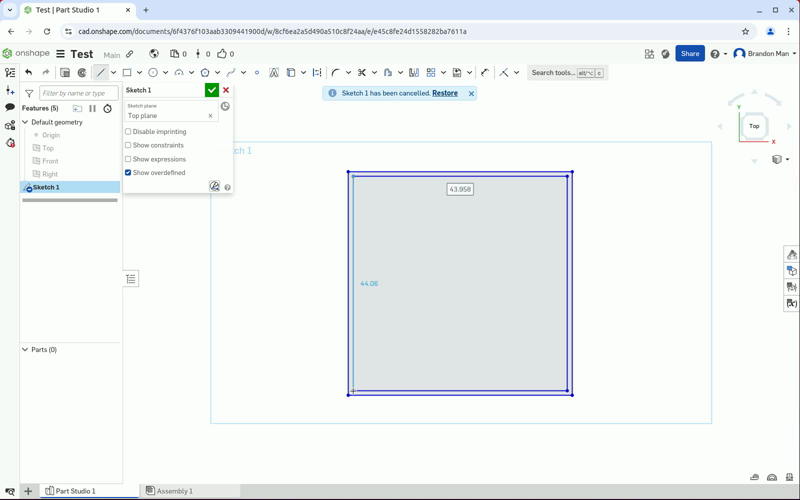
click(353, 390)
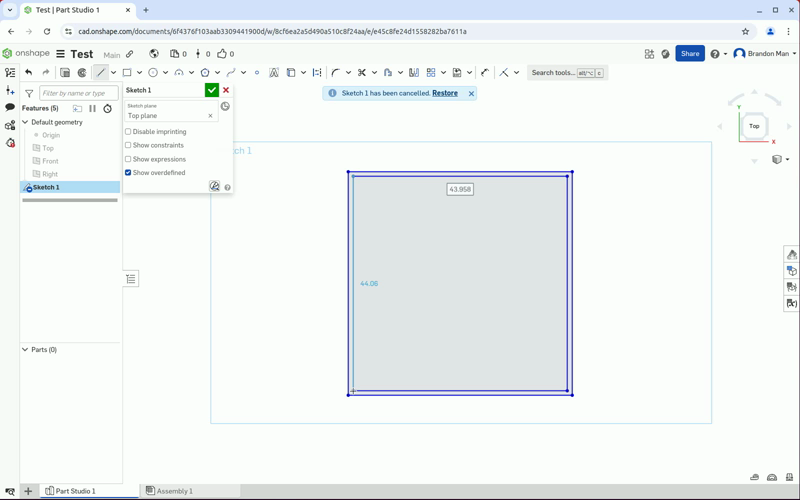
key(esc)
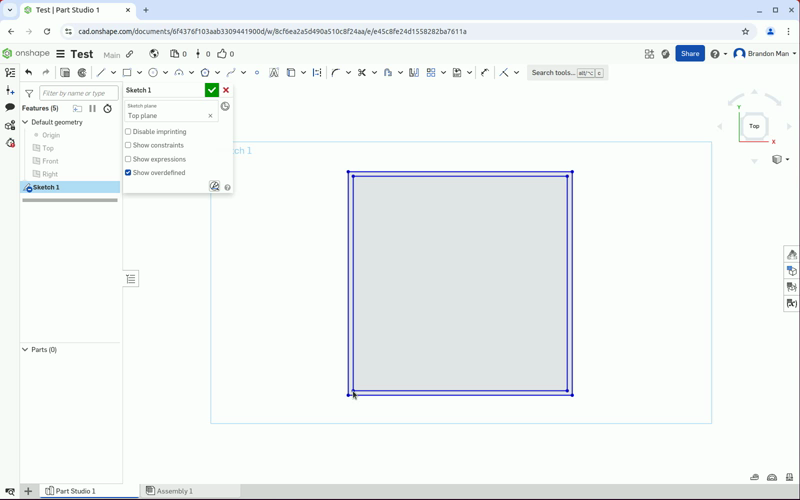
mouse_move(569, 174)
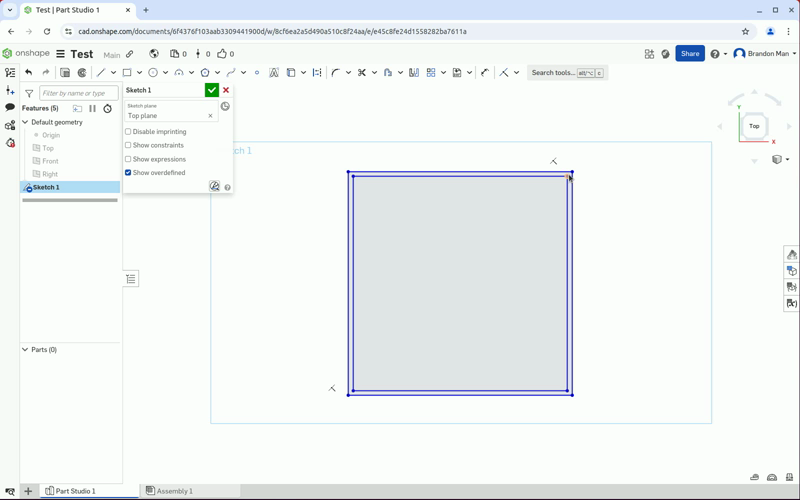
click(569, 174)
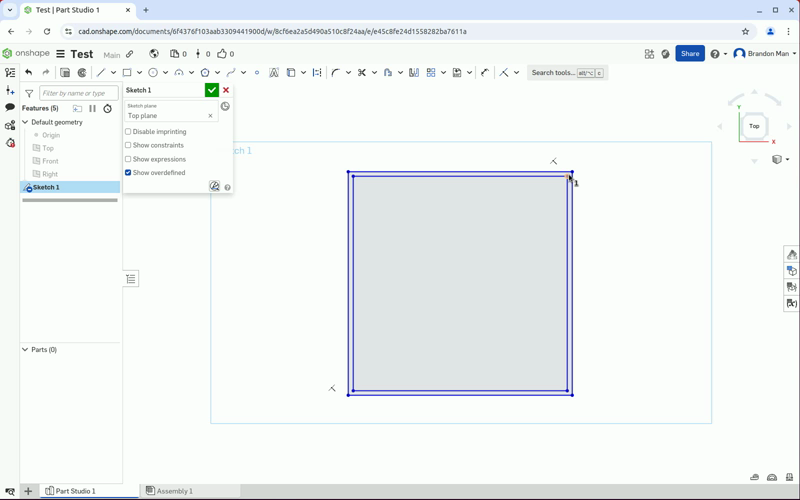
mouse_move(73, 352)
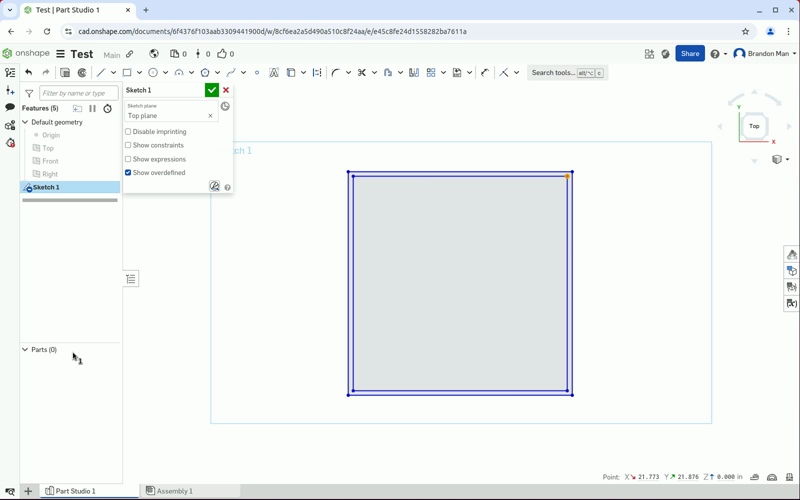
key(shift+y)
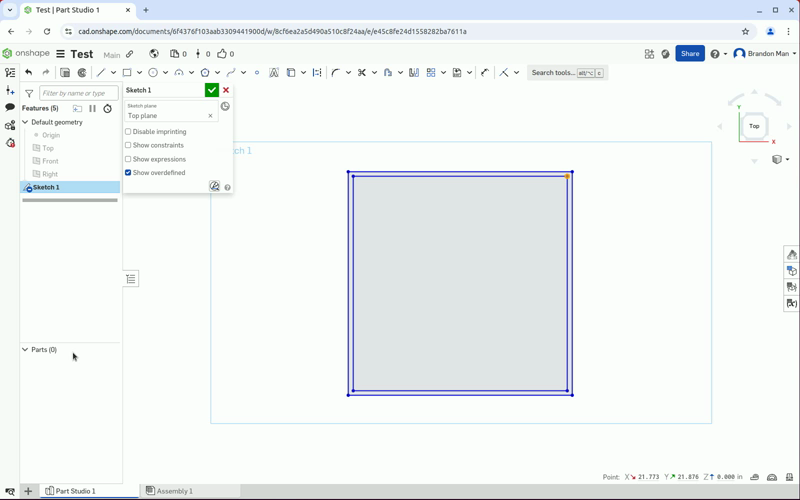
key(shift+e)
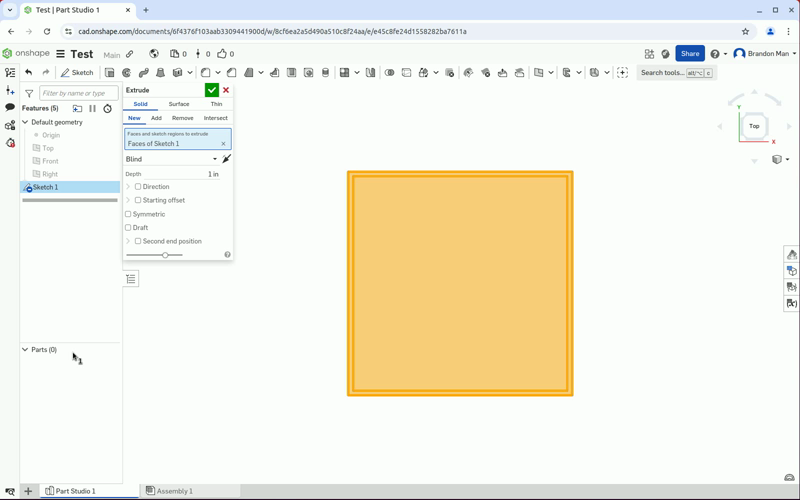
mouse_move(143, 106)
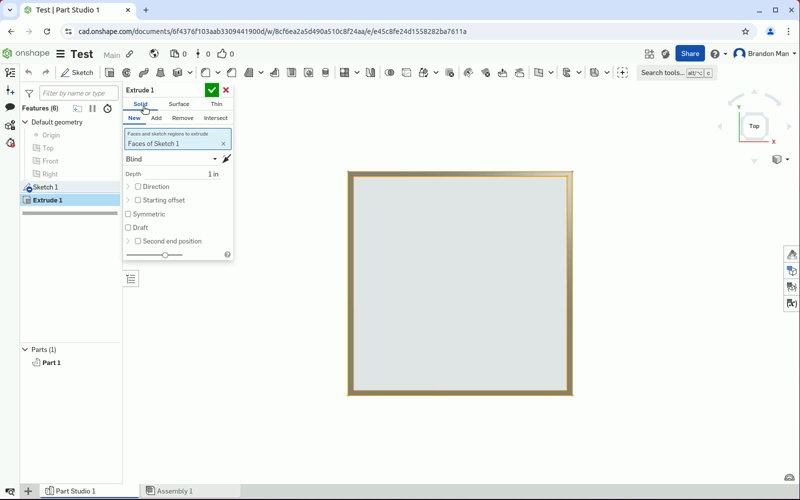
click(143, 106)
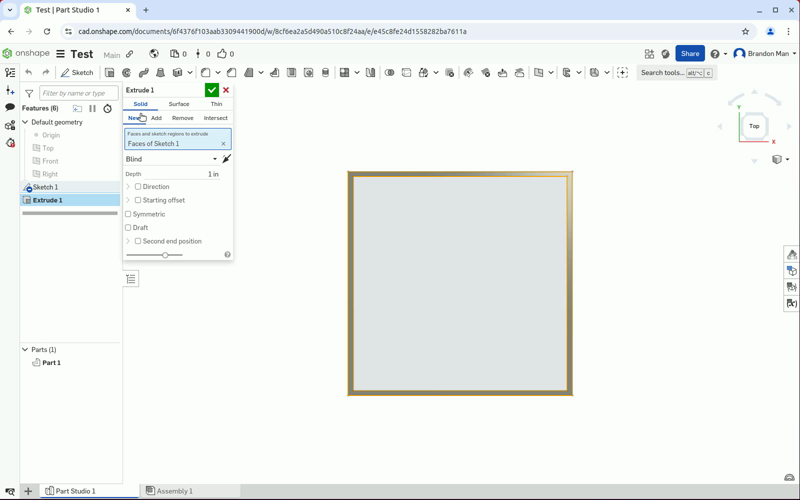
mouse_move(137, 120)
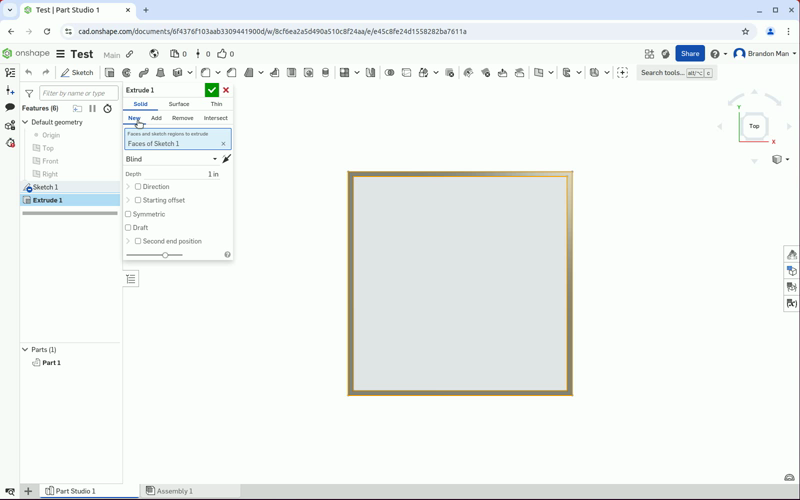
click(137, 120)
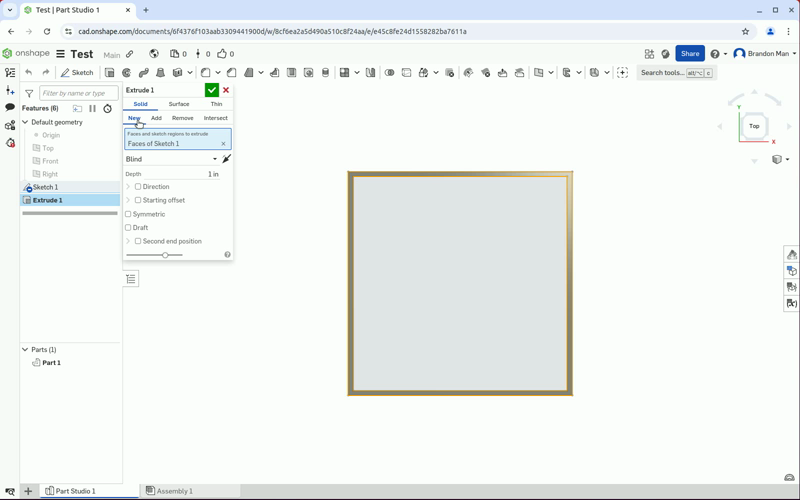
key(tab, 4)
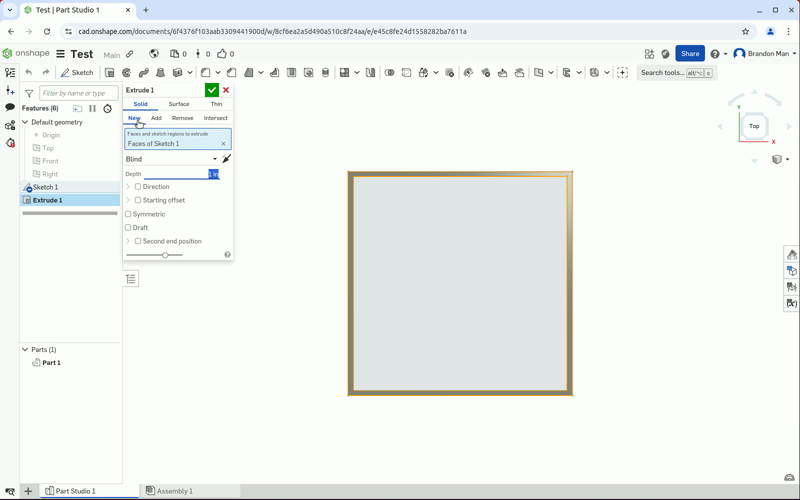
text(0.963)
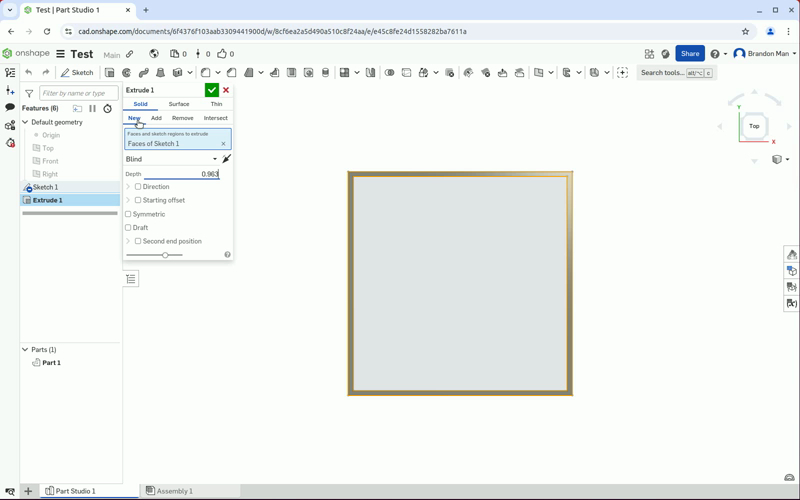
key(enter)
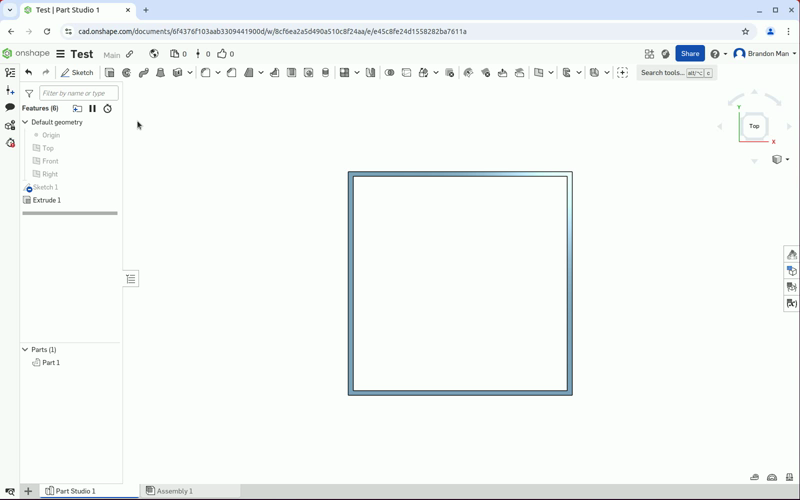
key(shift+h)
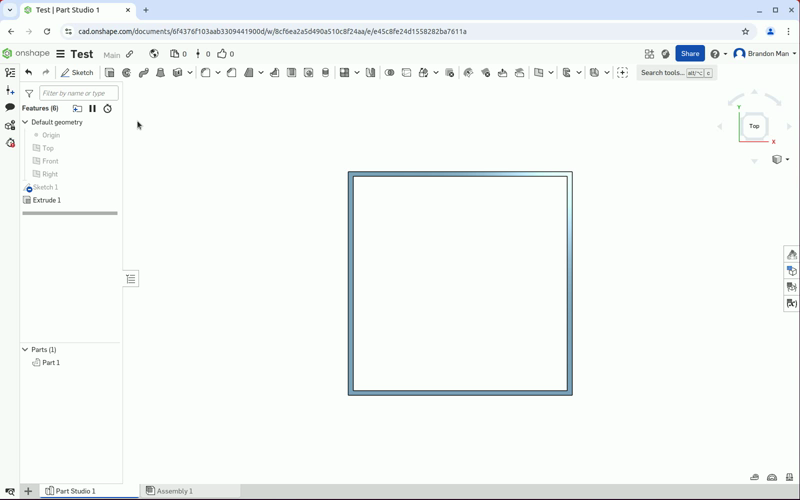
key(shift+h)
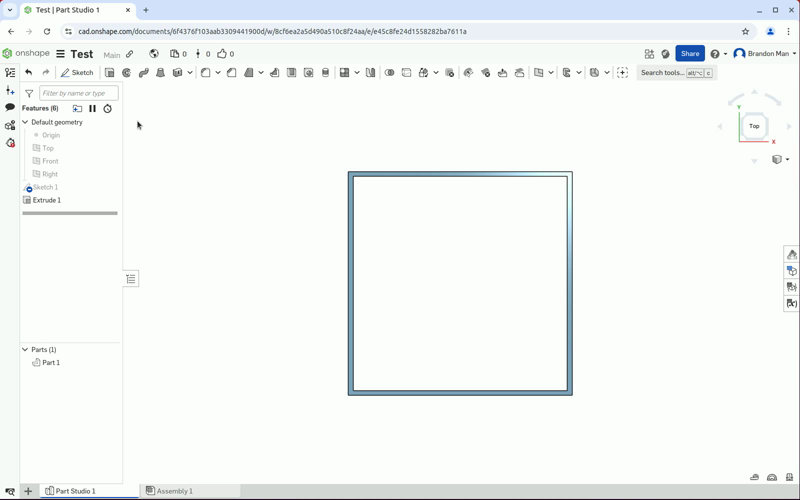
mouse_move(73, 189)
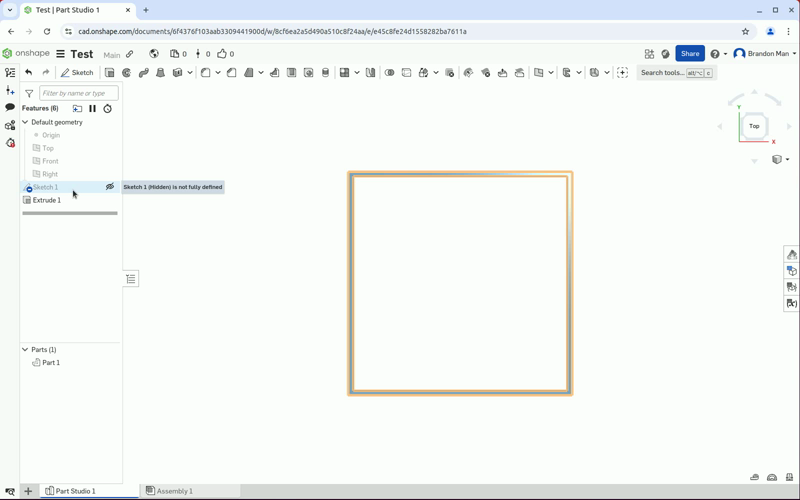
click(73, 189)
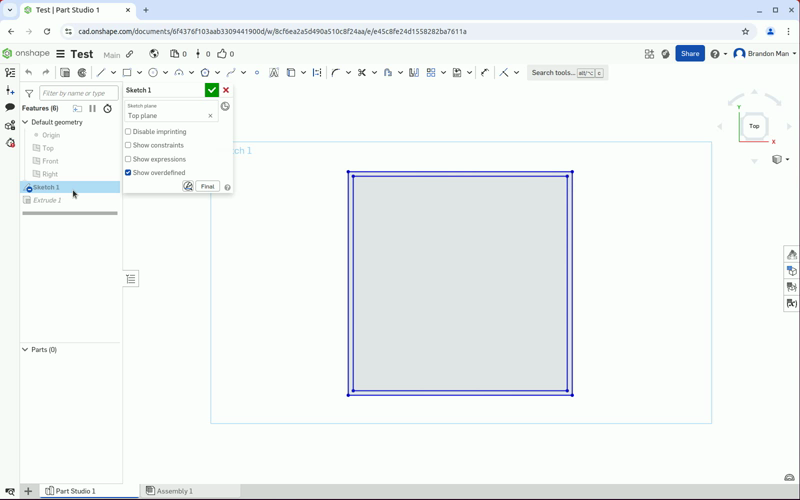
mouse_move(229, 92)
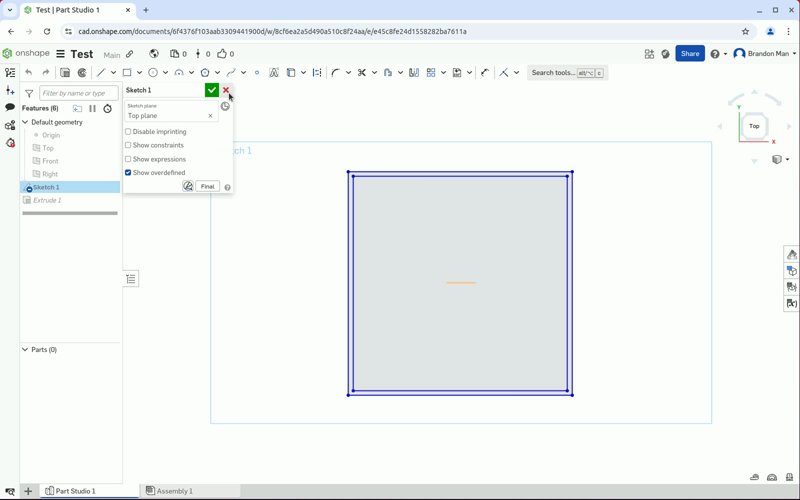
click(229, 92)
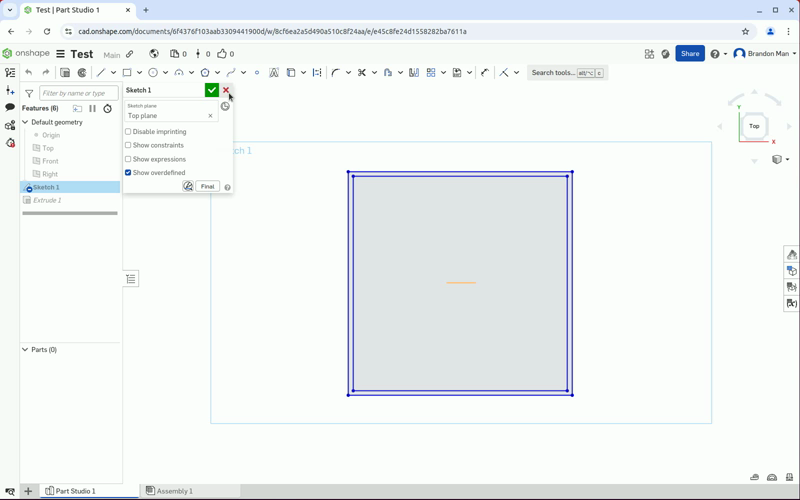
key(shift+s)
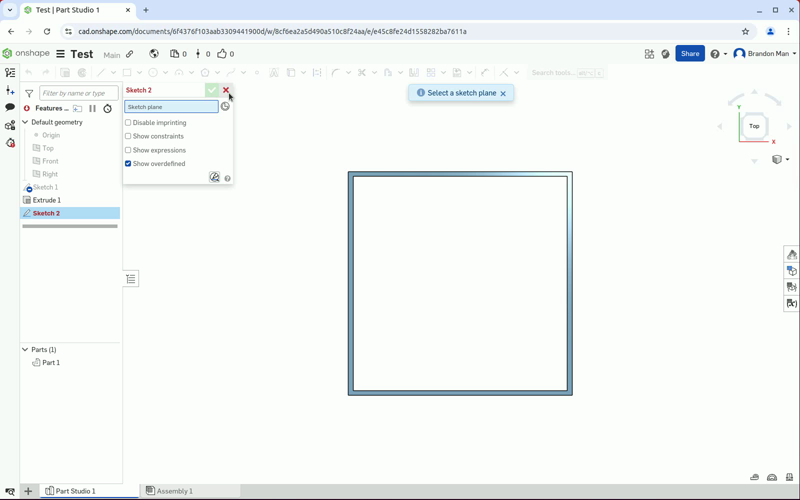
mouse_move(73, 150)
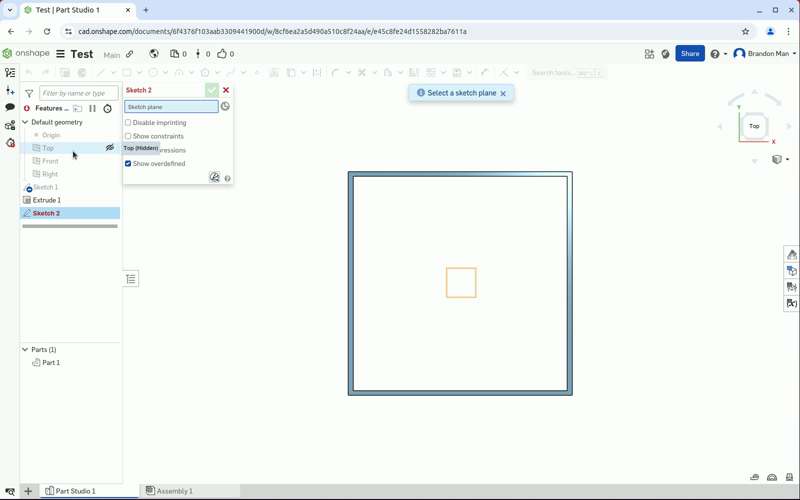
click(73, 150)
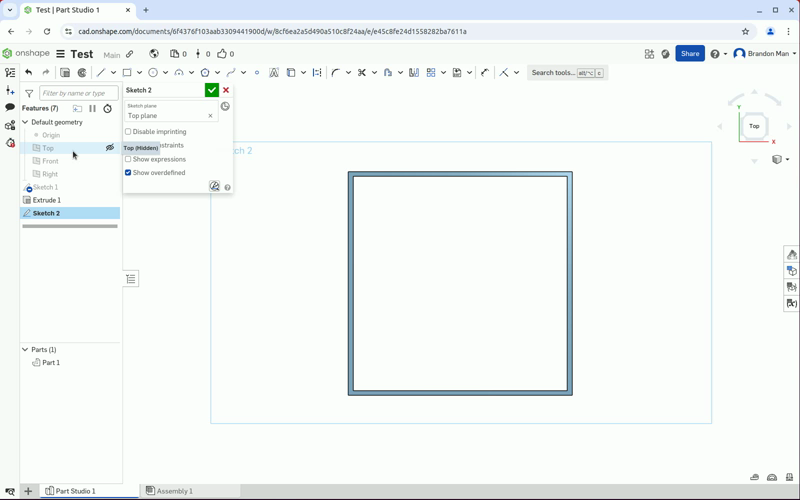
mouse_move(73, 352)
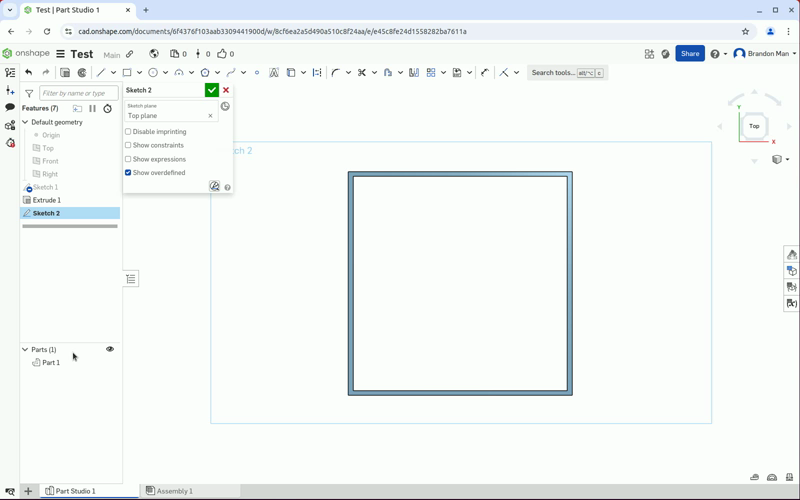
key(y)
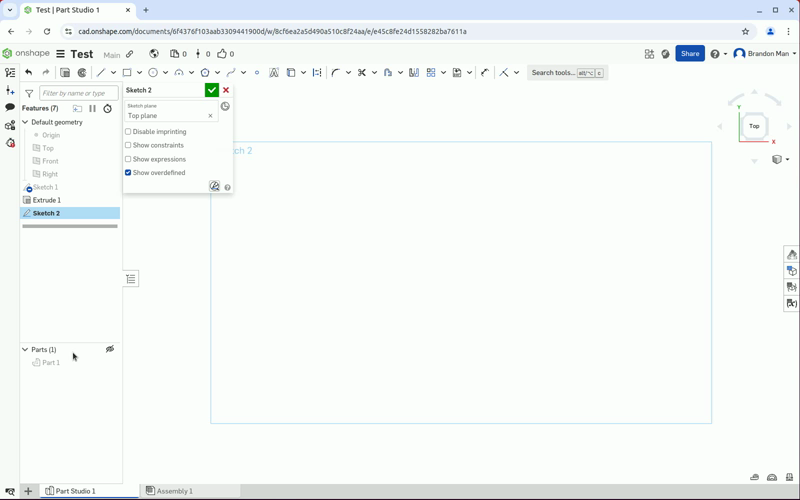
key(l)
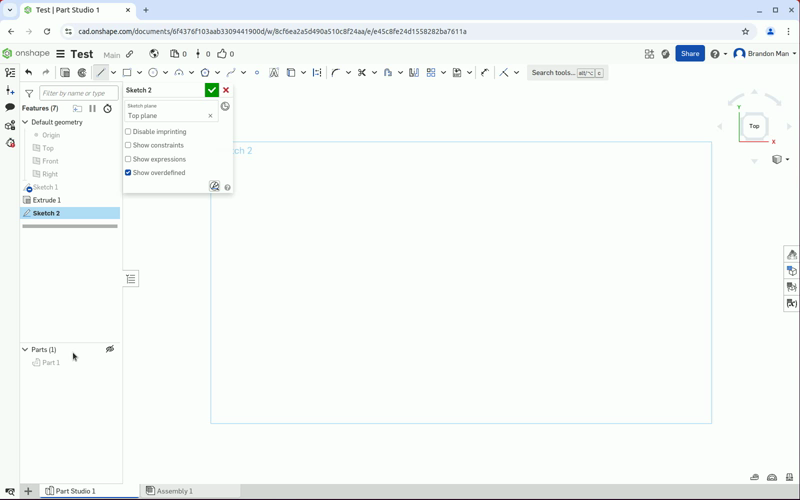
key_down(shift)
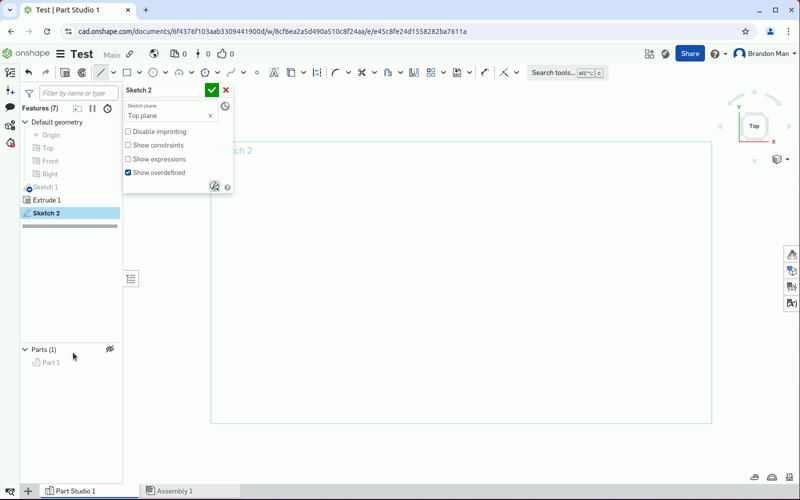
mouse_move(352, 390)
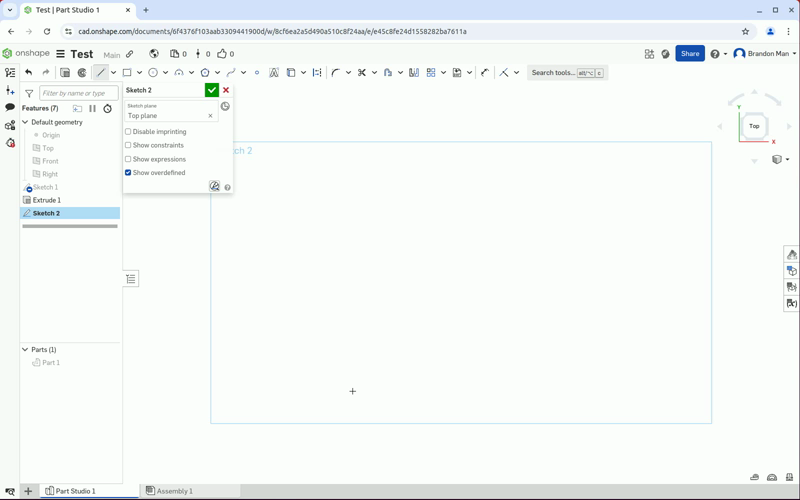
click(352, 390)
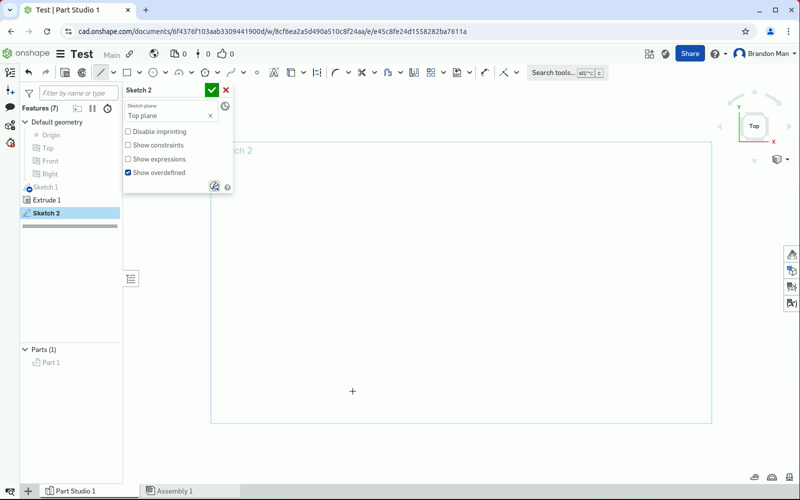
key_up(shift)
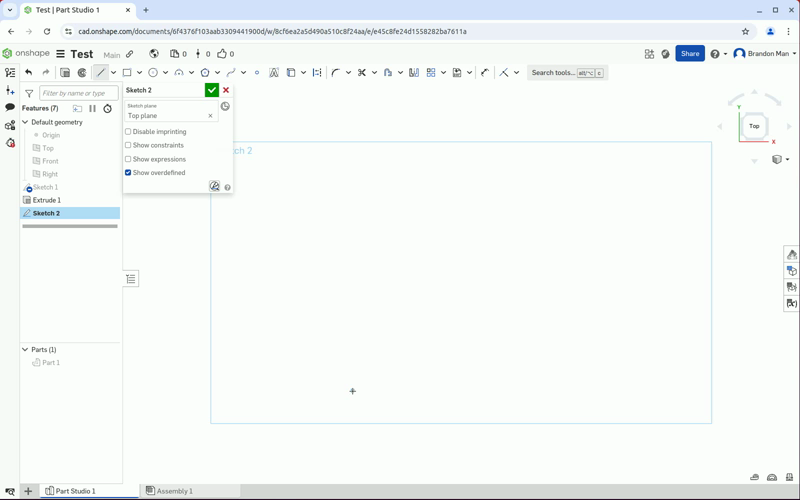
key_down(shift)
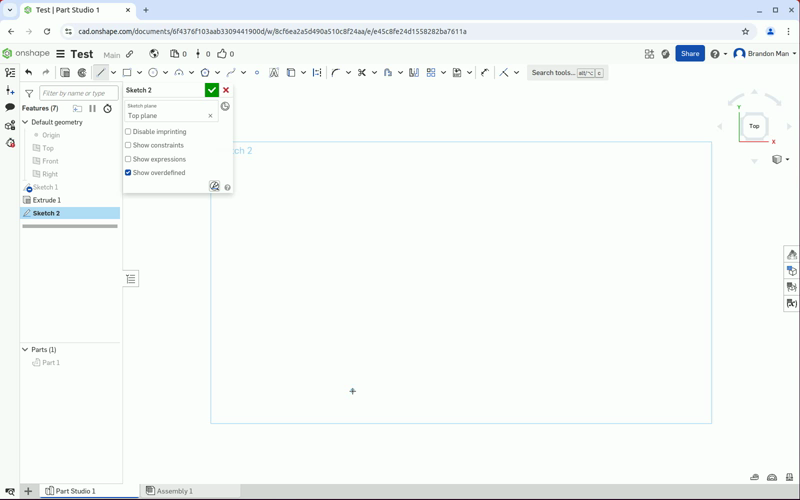
mouse_move(567, 390)
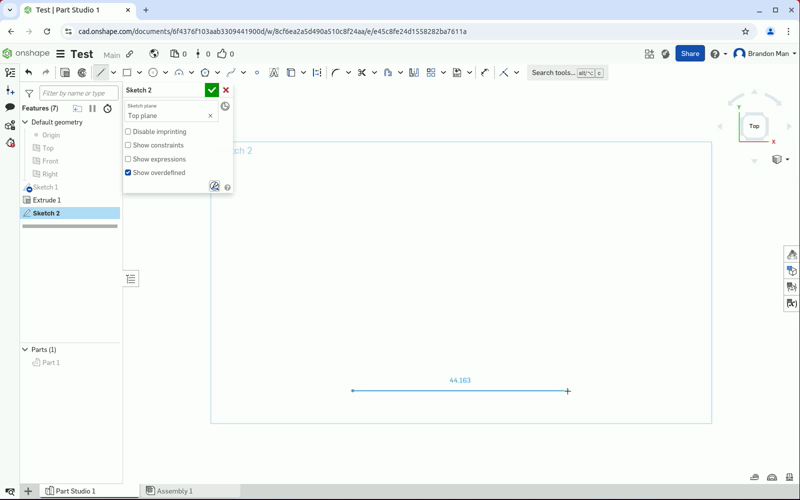
click(567, 390)
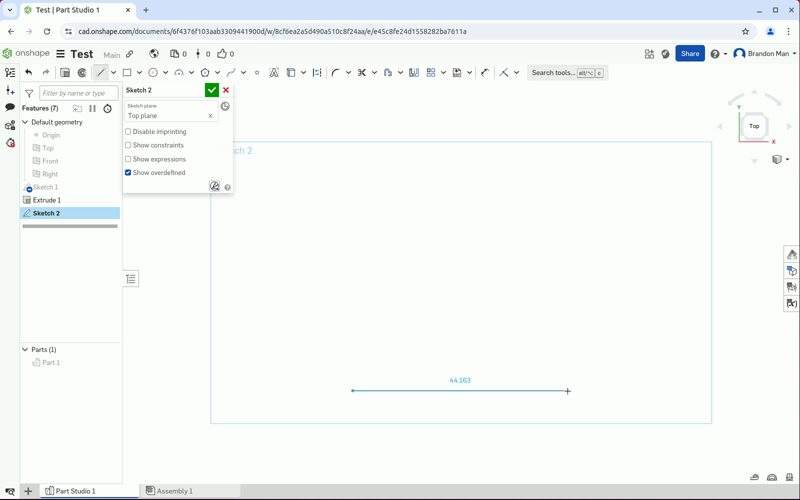
key_up(shift)
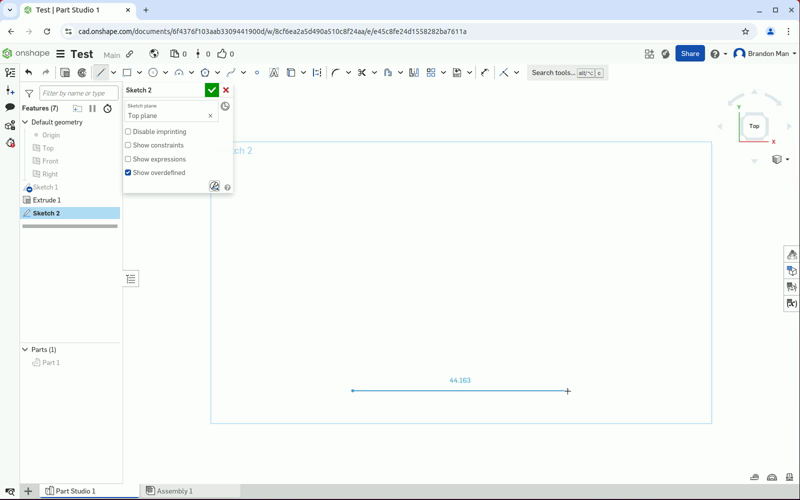
key_down(shift)
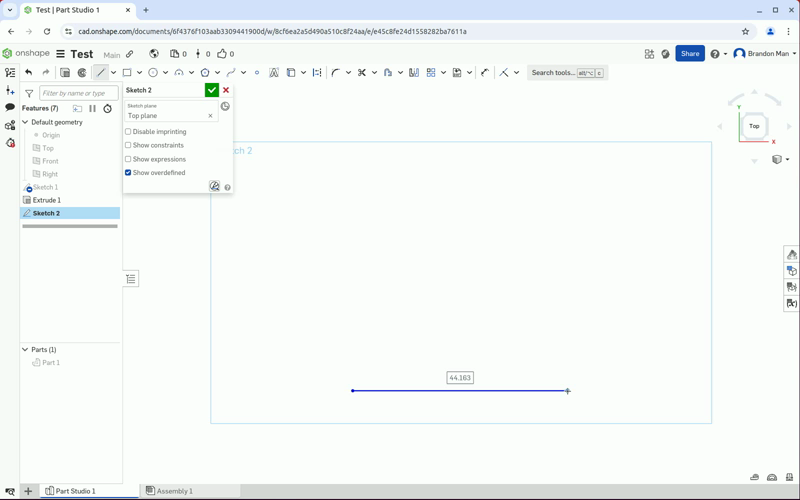
mouse_move(567, 176)
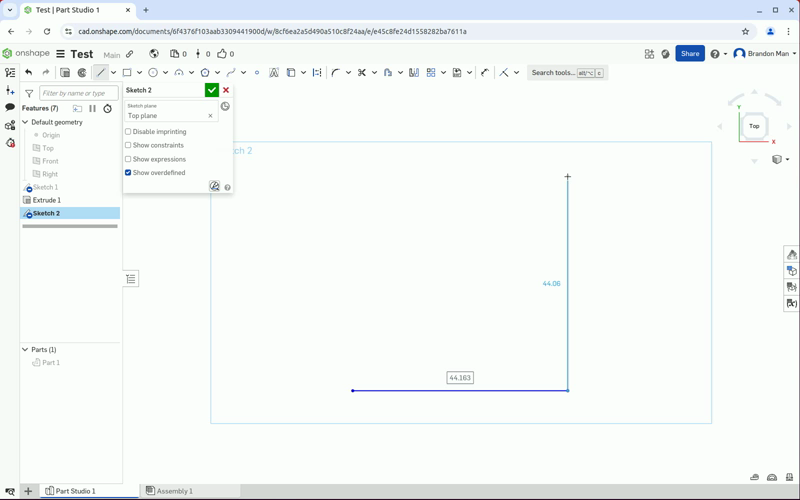
click(567, 176)
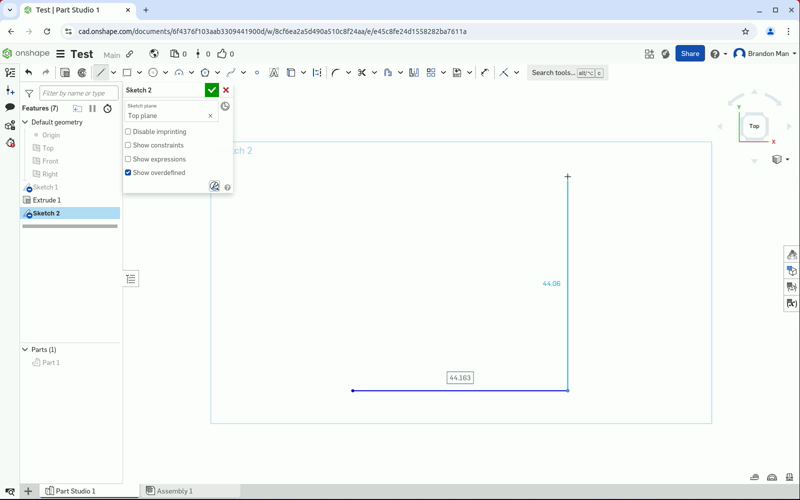
key_up(shift)
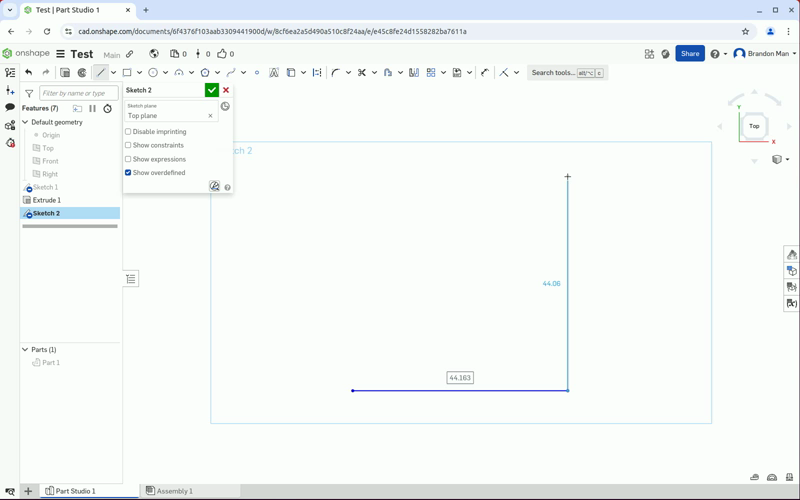
key_down(shift)
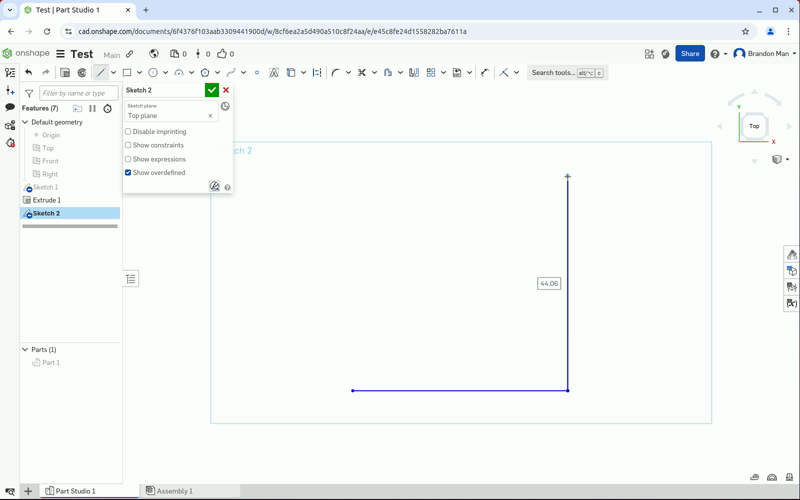
mouse_move(352, 176)
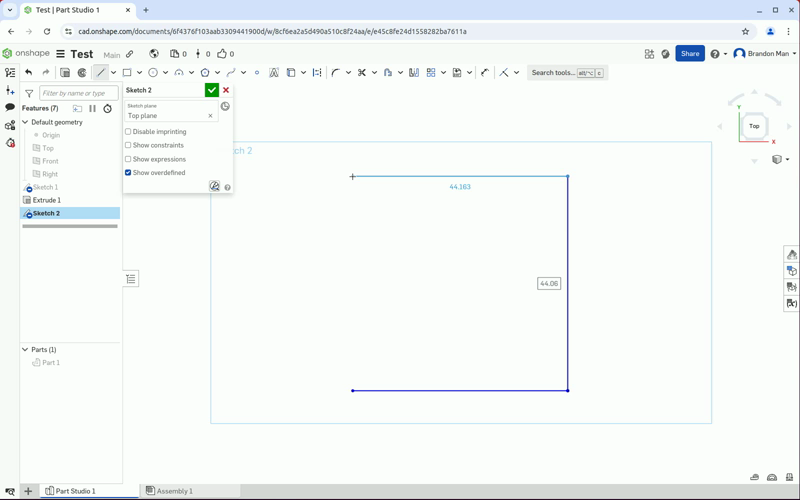
click(352, 176)
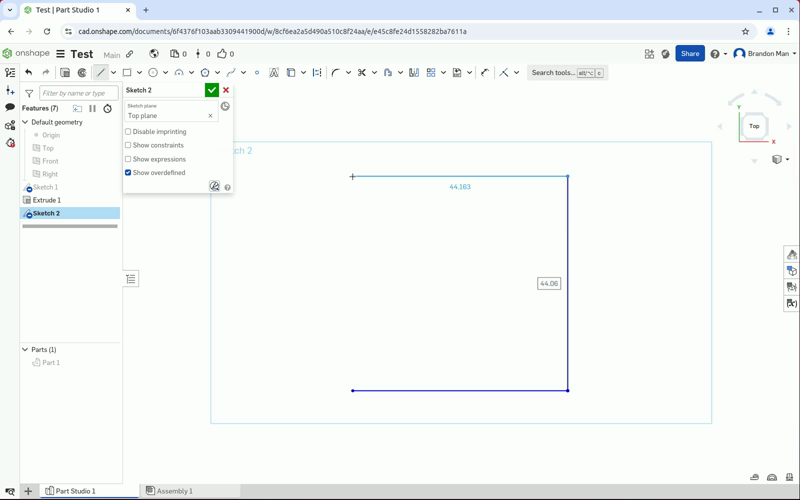
key_up(shift)
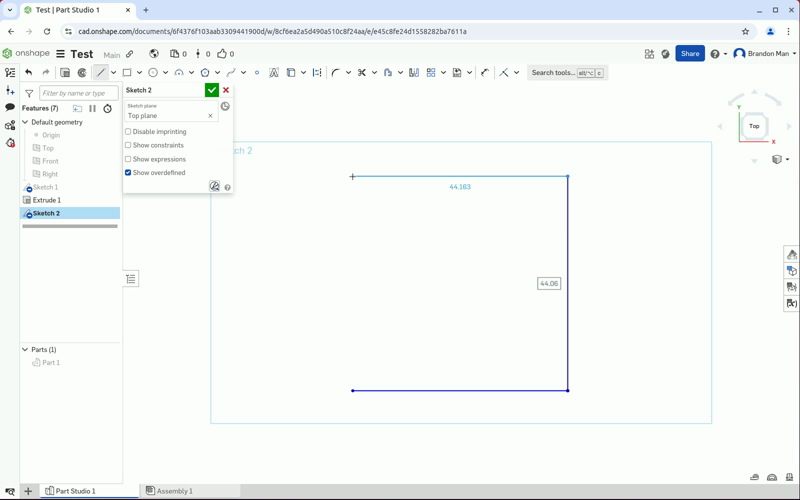
key_down(shift)
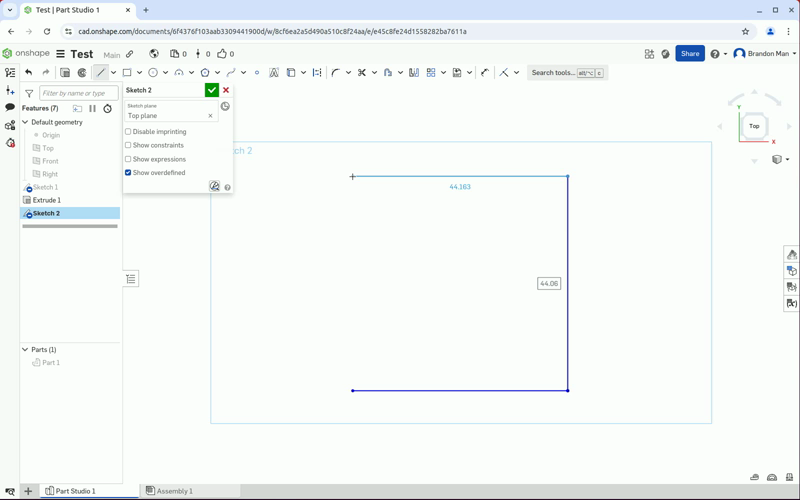
mouse_move(352, 390)
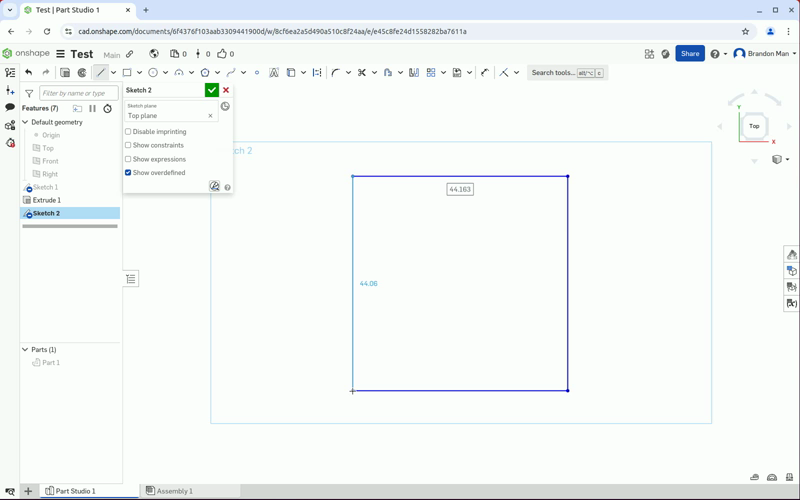
key_up(shift)
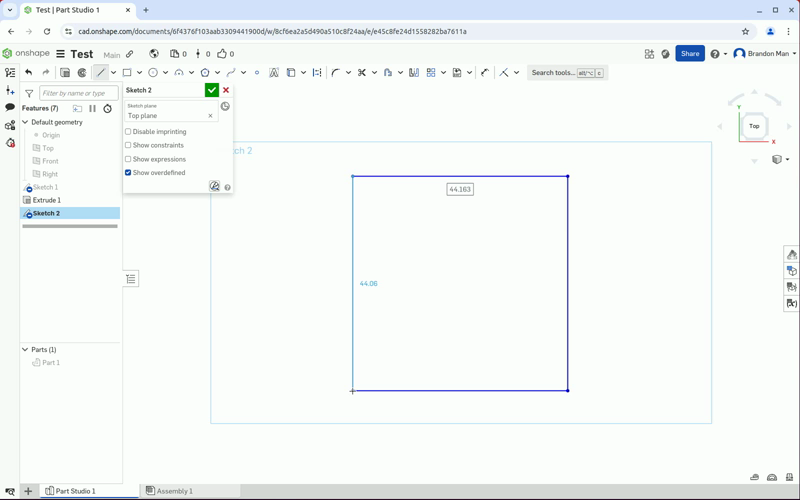
click(352, 390)
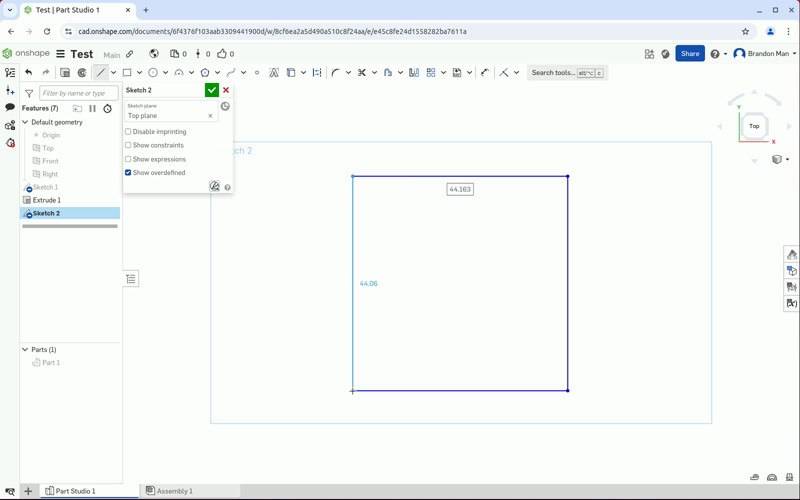
key(esc)
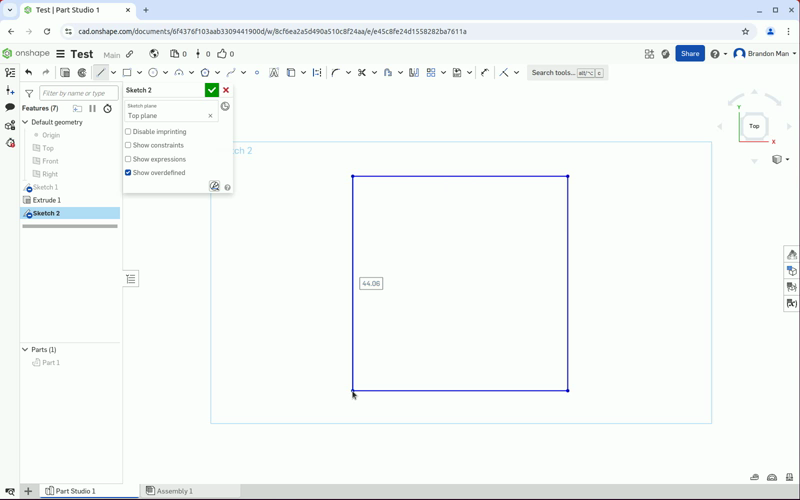
mouse_move(525, 216)
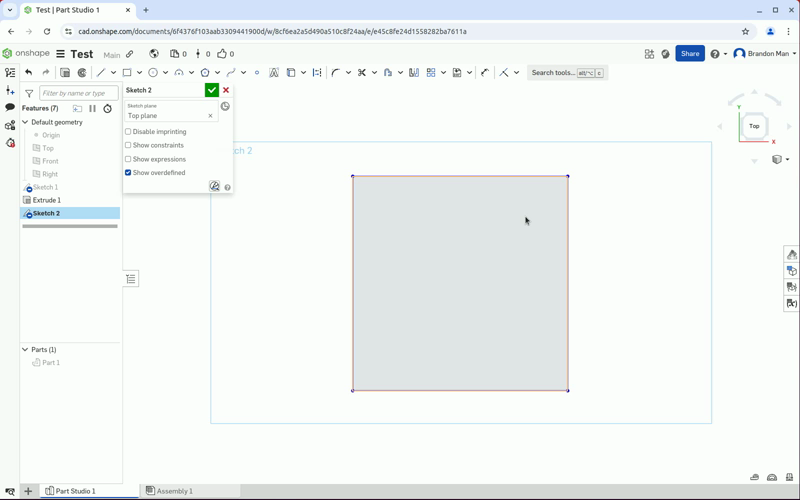
click(525, 216)
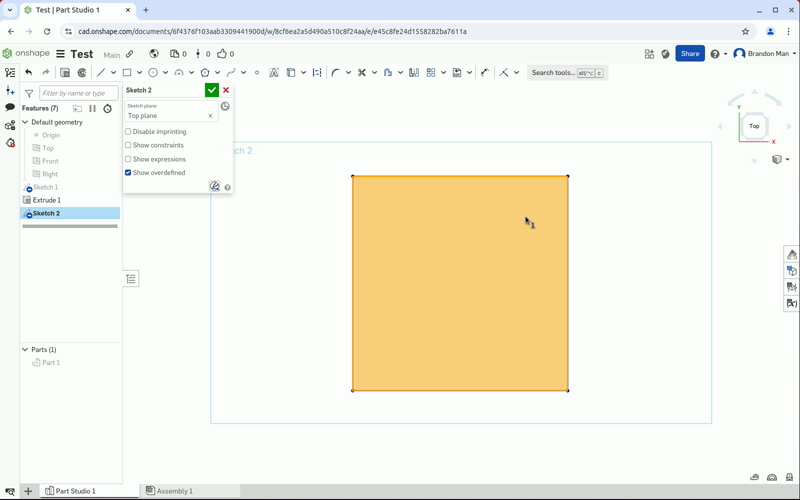
mouse_move(73, 352)
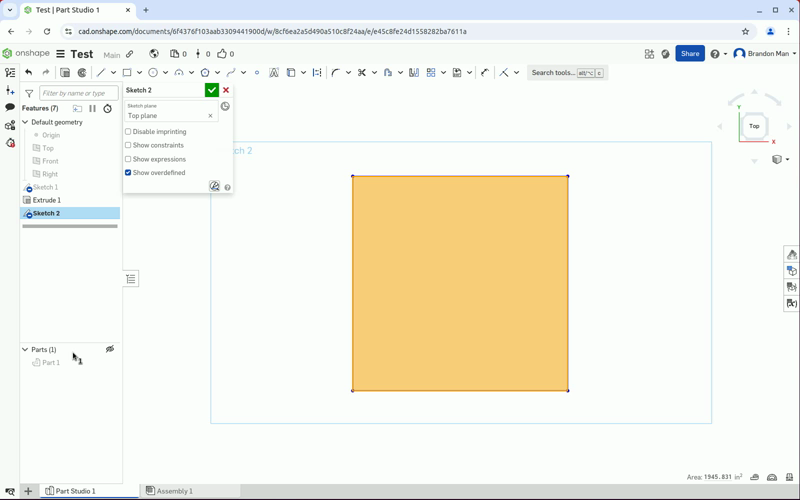
key(shift+y)
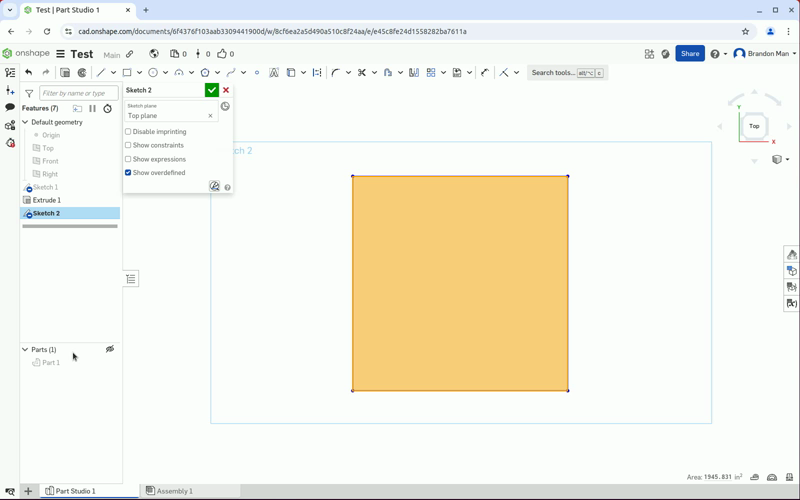
key(shift+e)
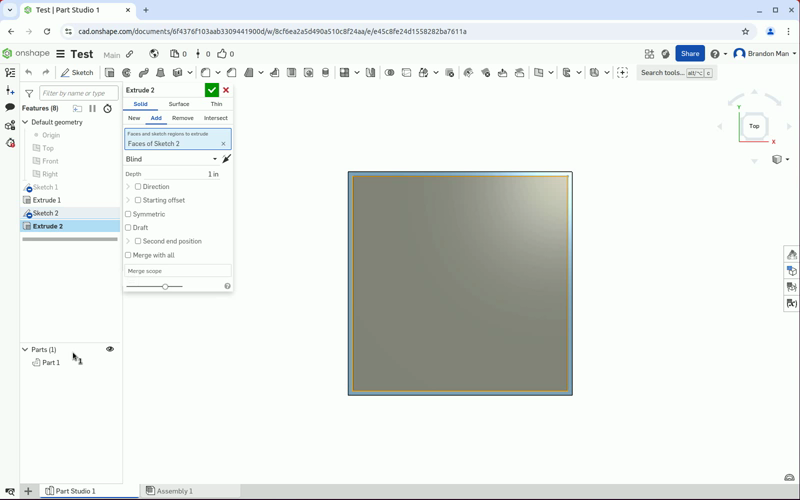
mouse_move(143, 106)
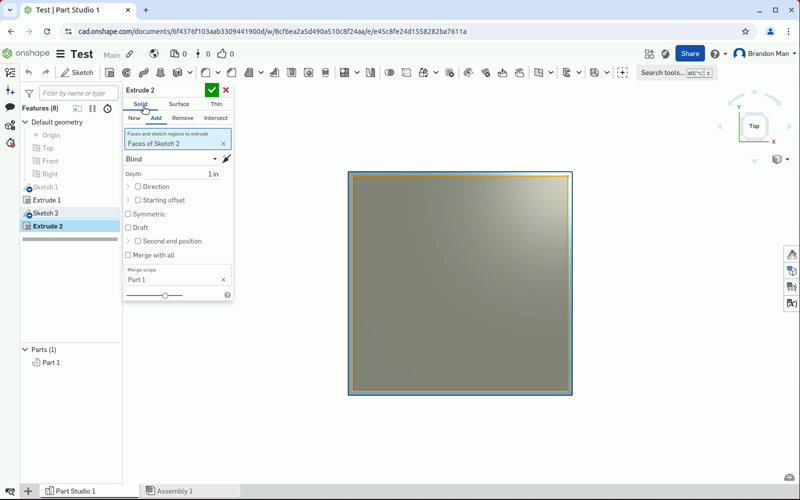
click(143, 106)
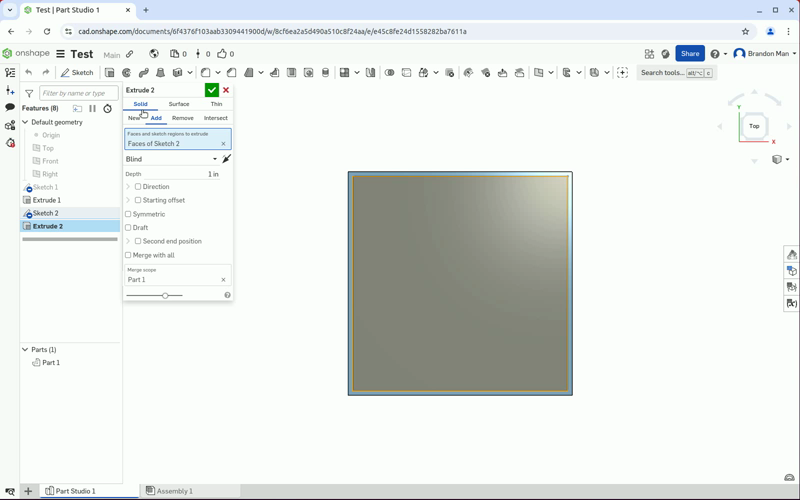
mouse_move(137, 120)
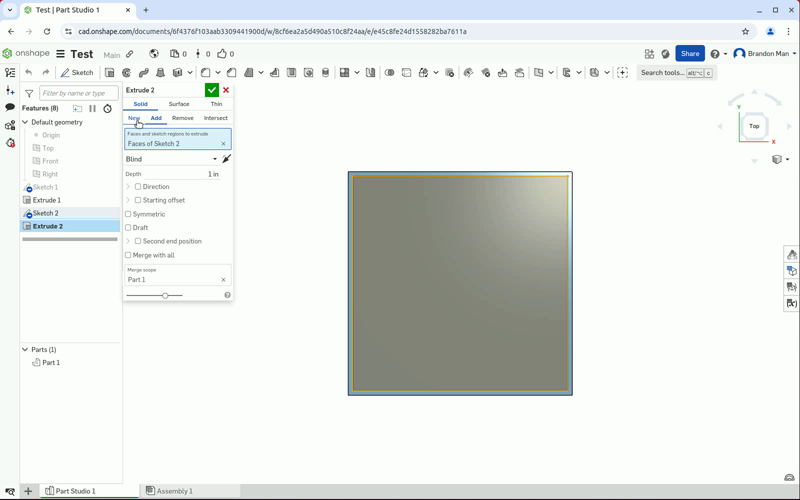
click(137, 120)
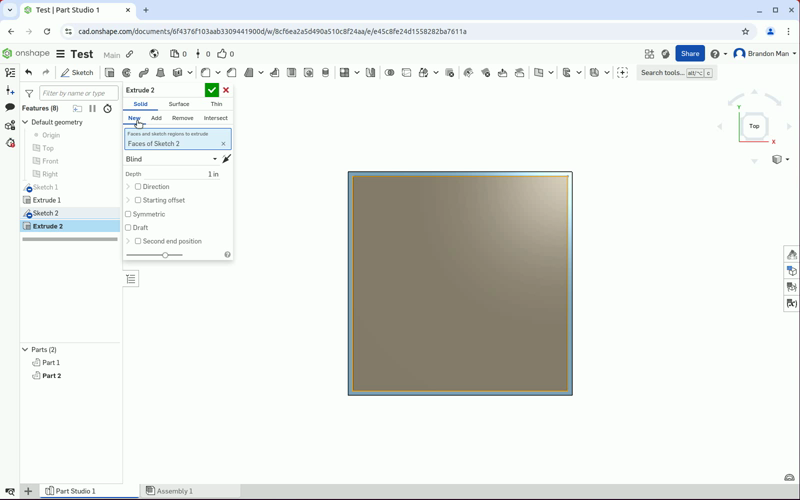
key(tab, 4)
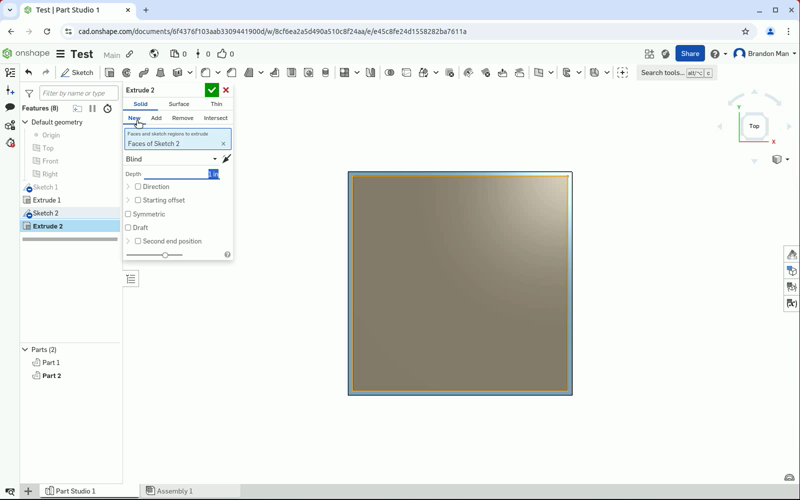
text(1.926)
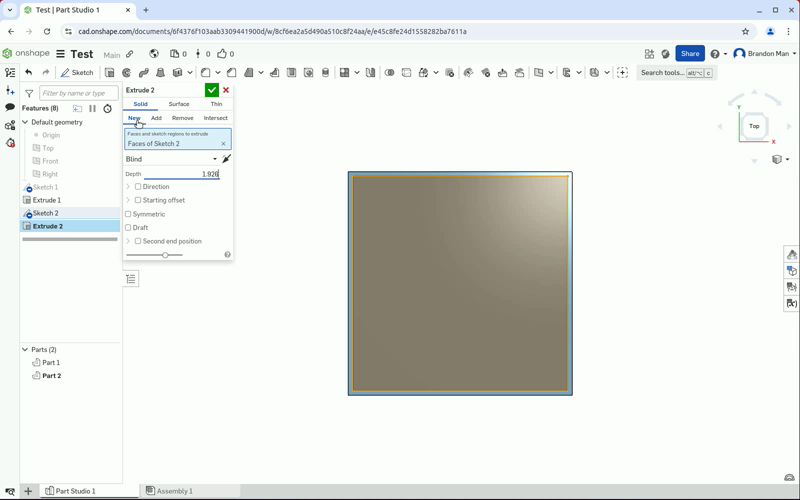
key(enter)
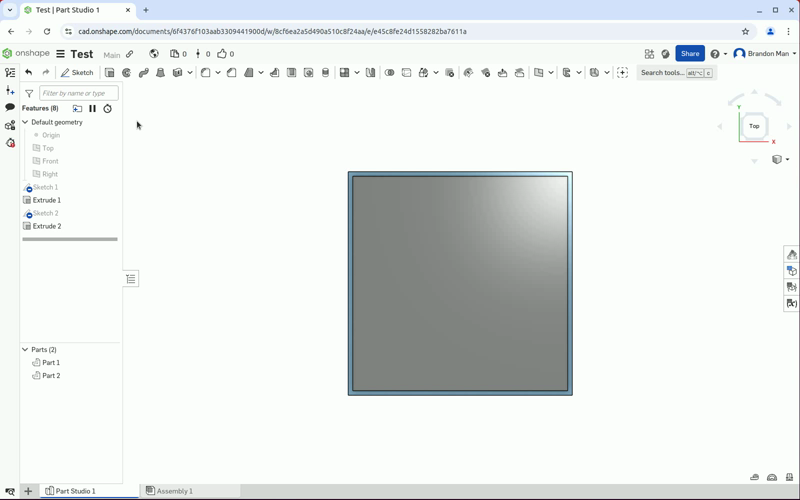
key(shift+h)
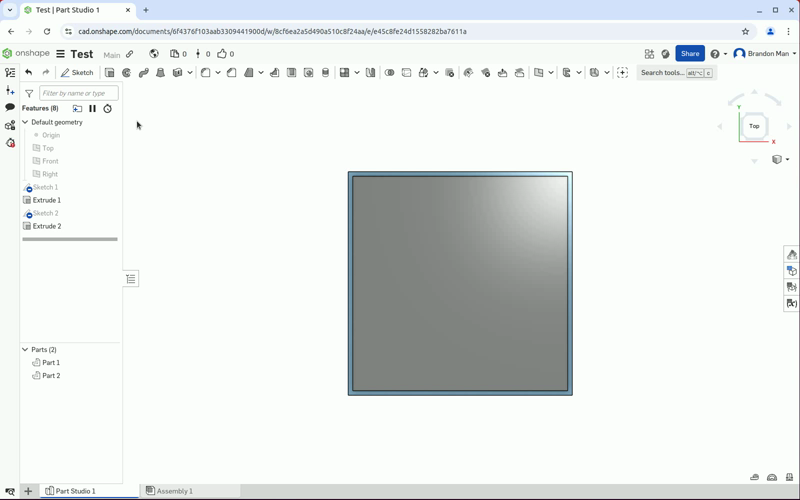
key(shift+h)
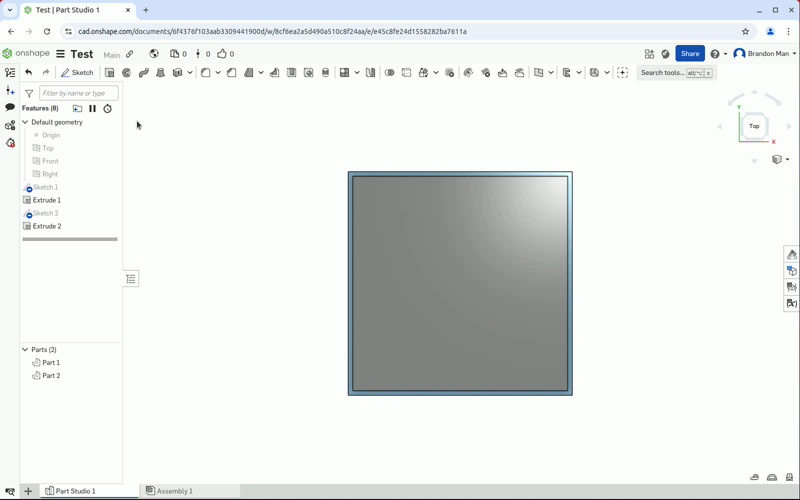
mouse_move(73, 189)
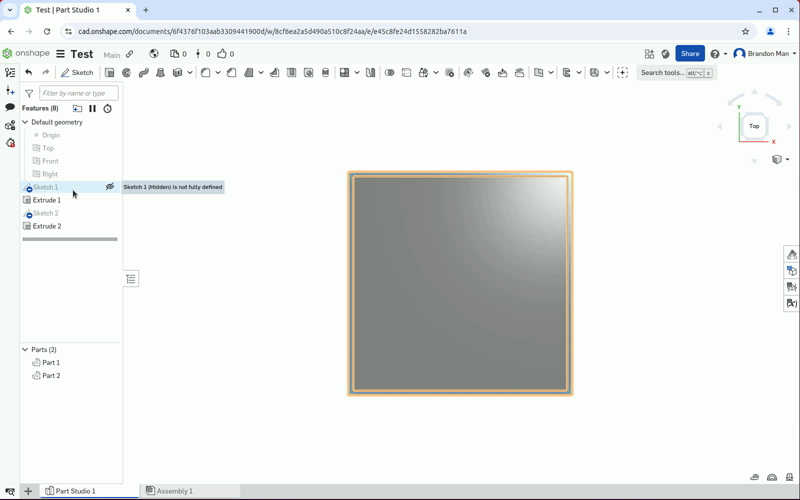
click(73, 189)
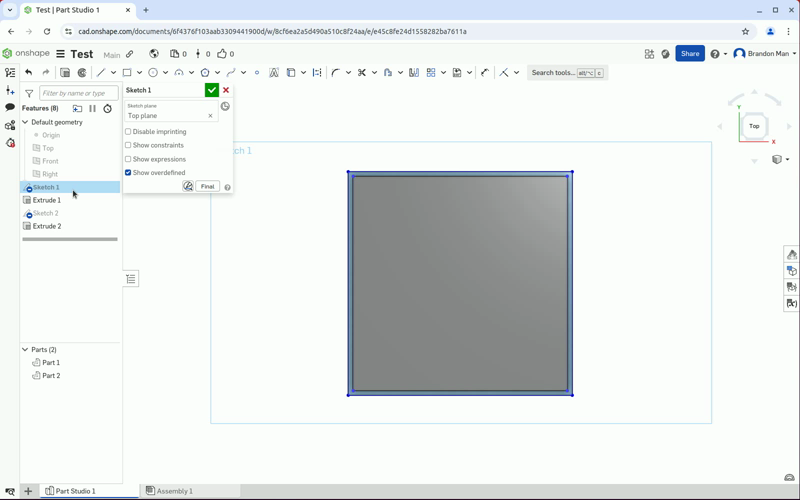
mouse_move(229, 92)
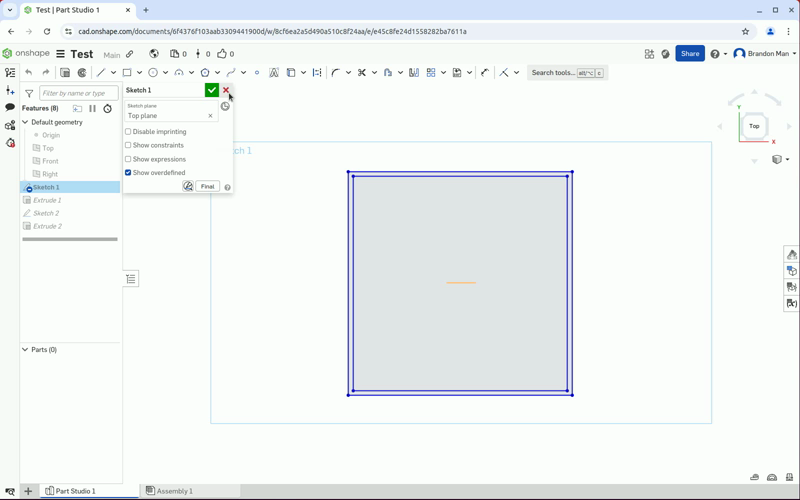
click(229, 92)
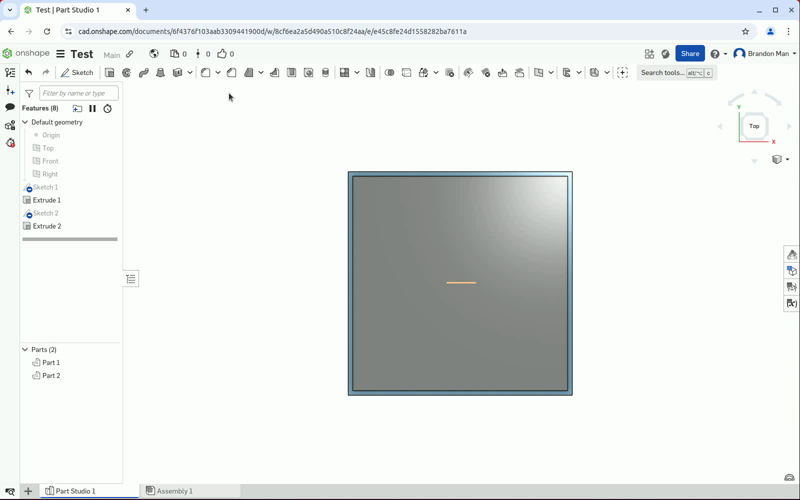
mouse_move(541, 75)
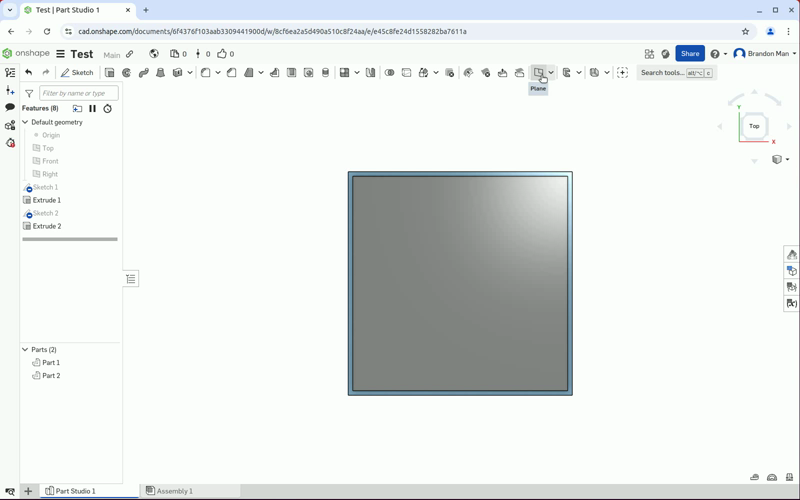
click(541, 75)
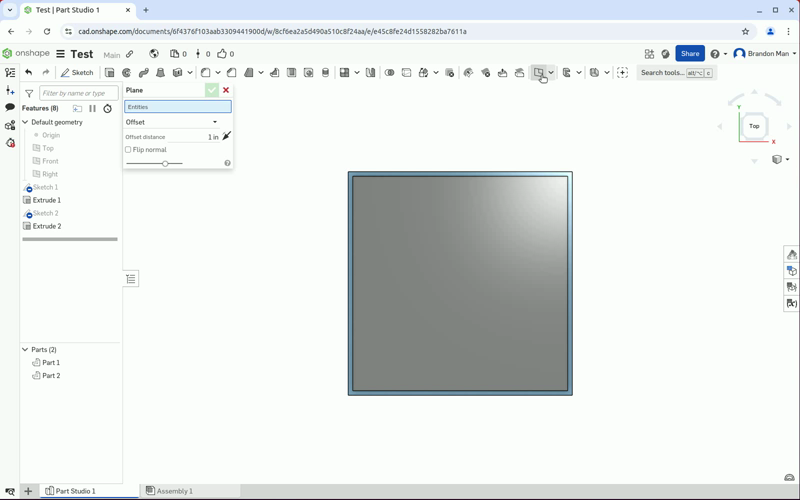
mouse_move(73, 150)
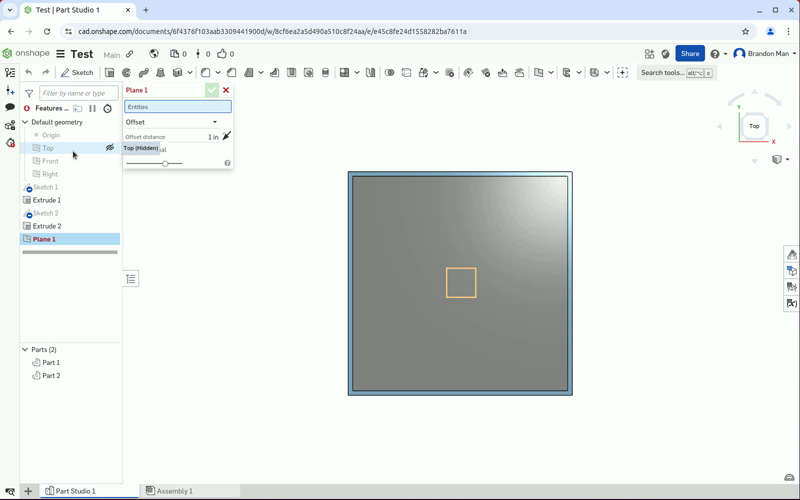
click(73, 150)
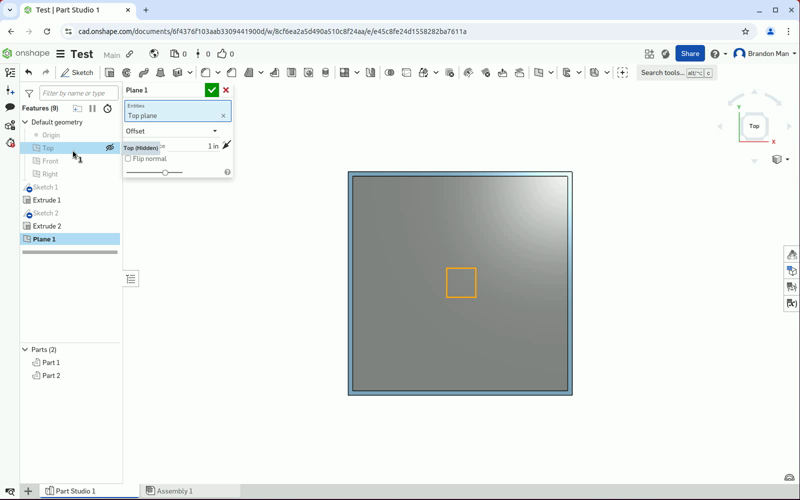
key(tab, 2)
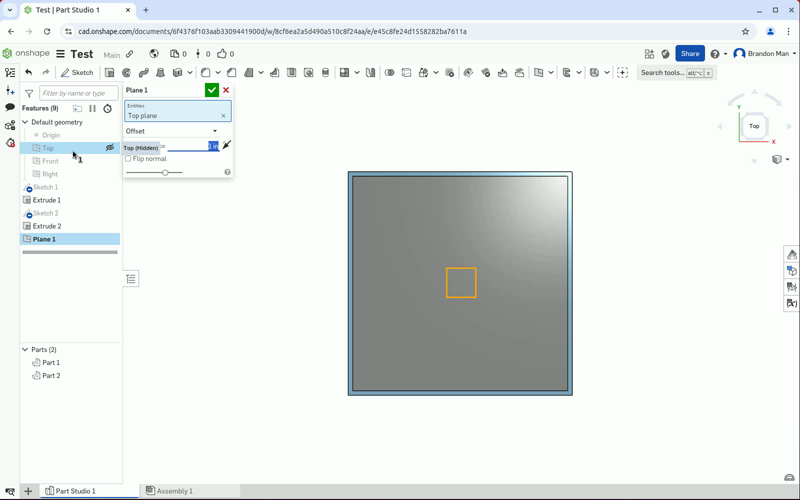
text(1.91)
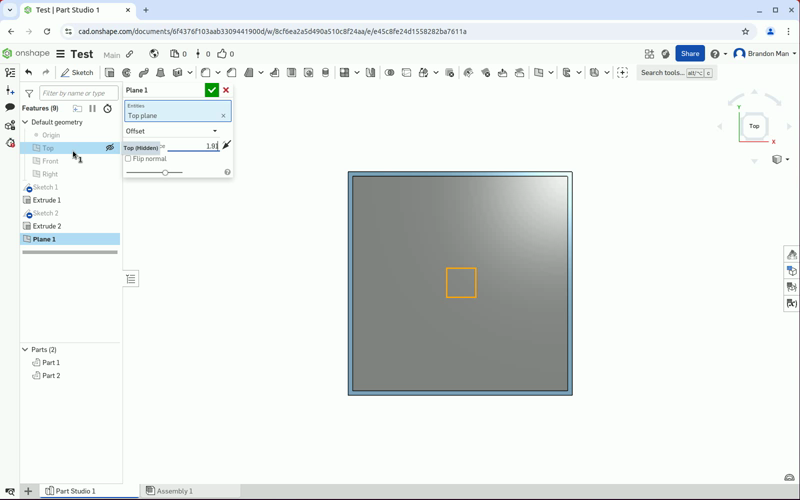
key(enter, 2)
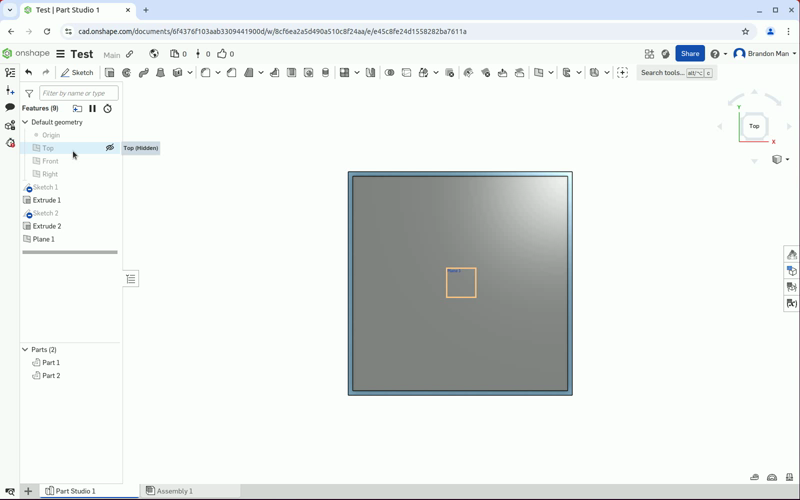
key(shift+s)
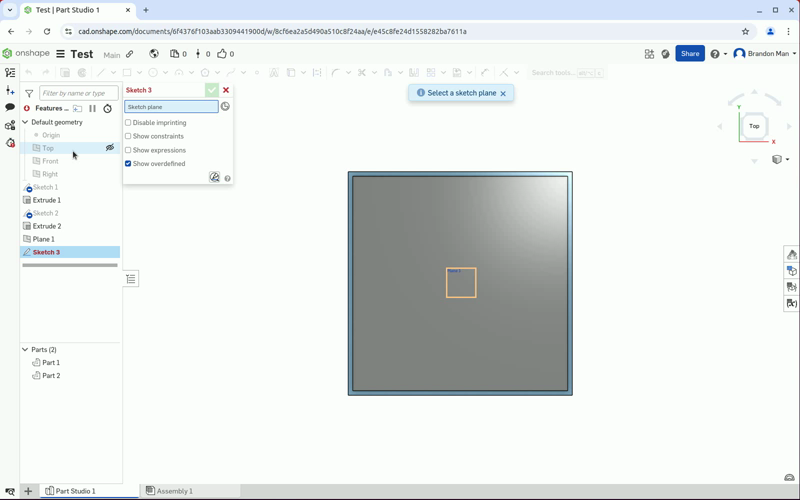
mouse_move(73, 241)
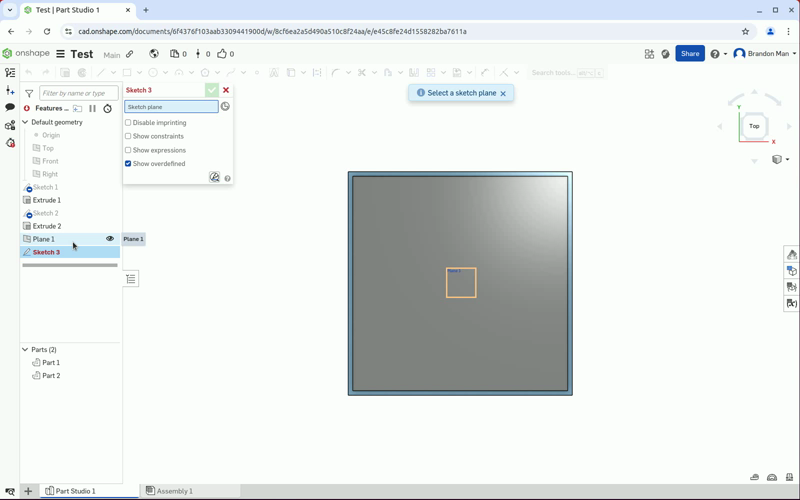
click(73, 241)
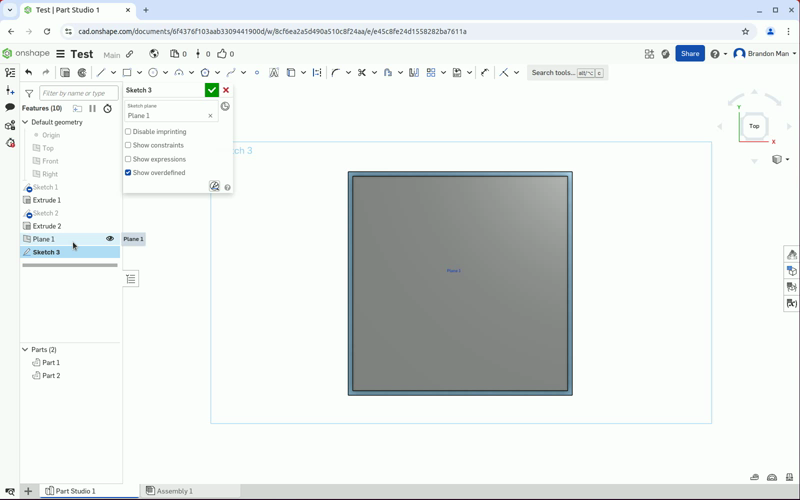
mouse_move(73, 352)
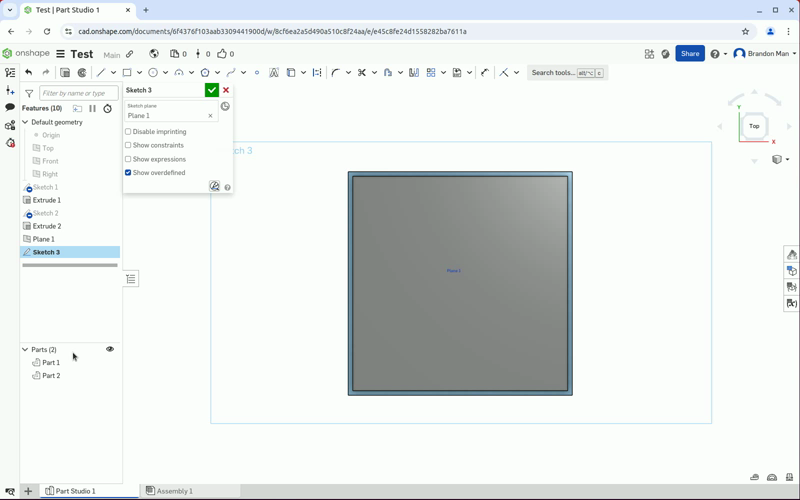
key(y)
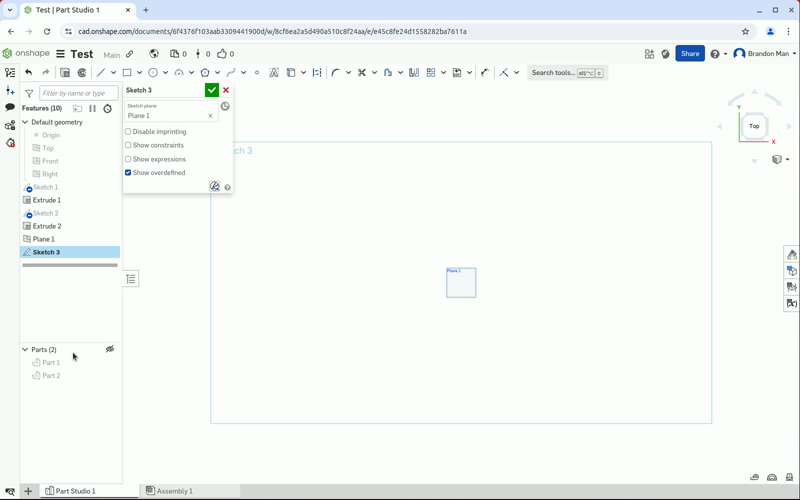
key(l)
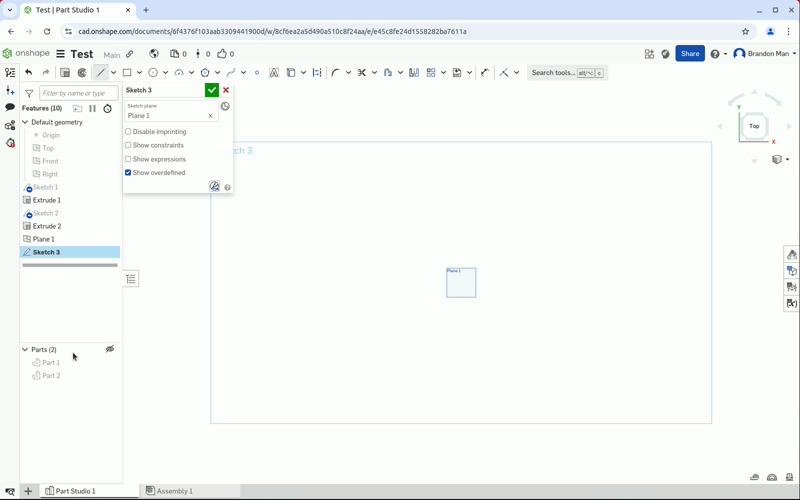
key_down(shift)
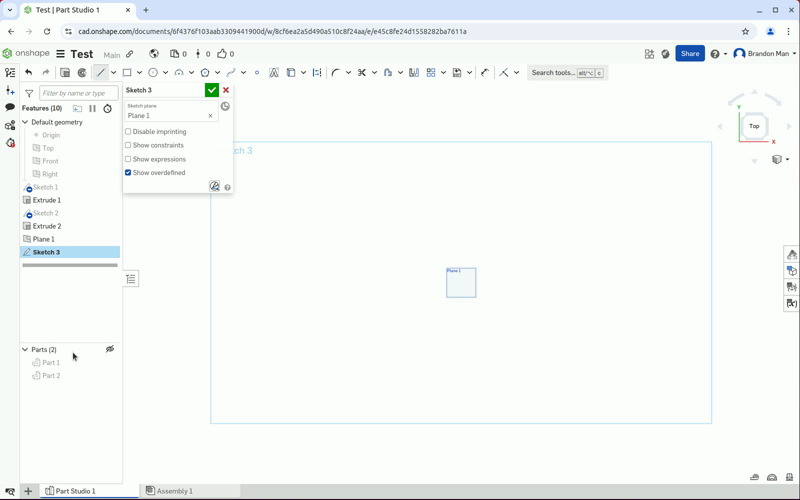
mouse_move(418, 325)
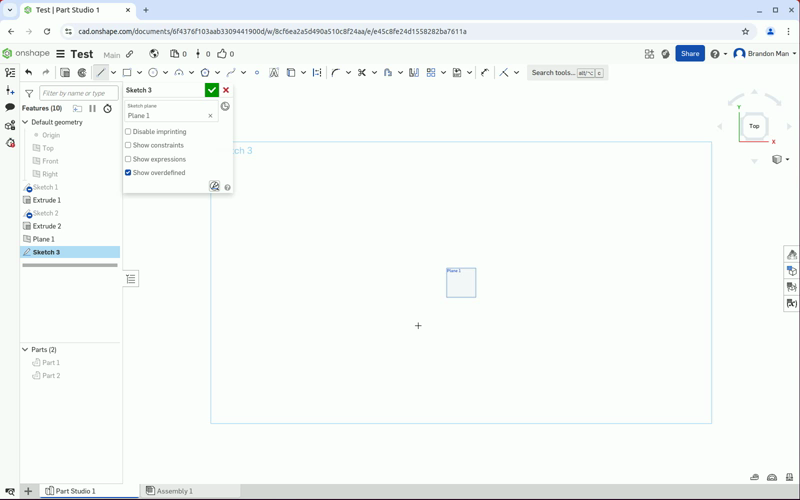
click(418, 325)
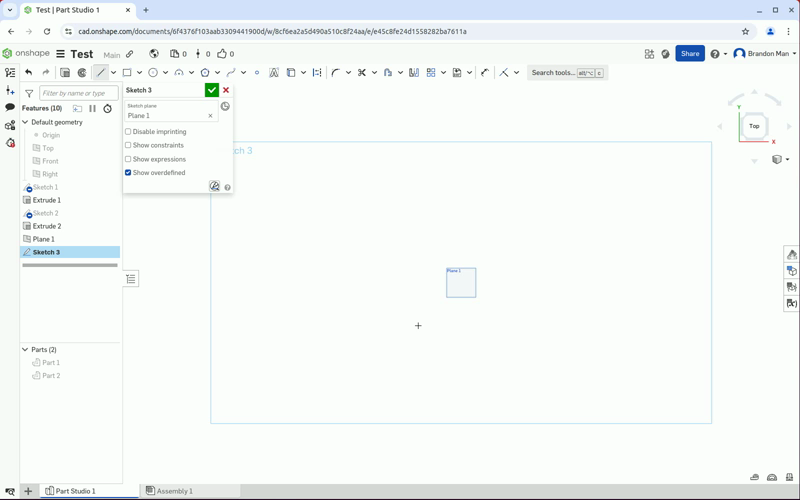
key_up(shift)
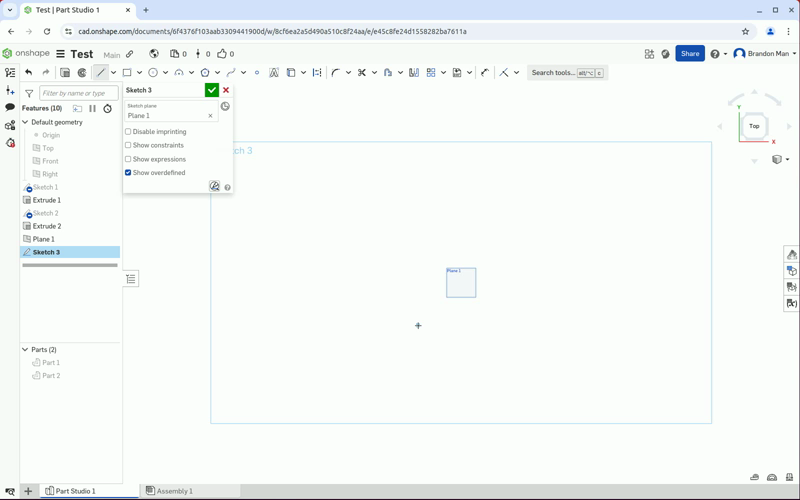
key_down(shift)
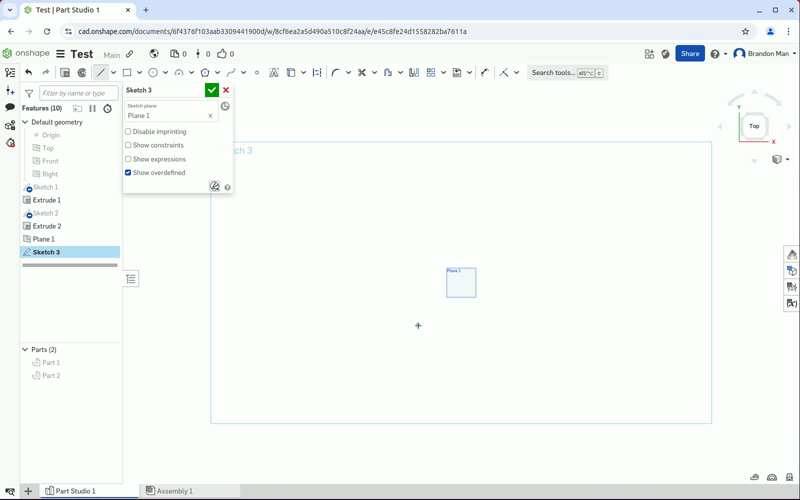
mouse_move(503, 325)
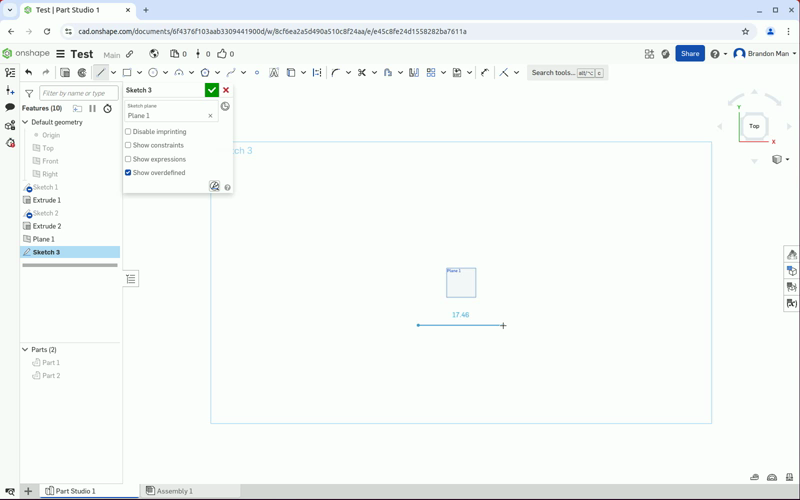
click(503, 325)
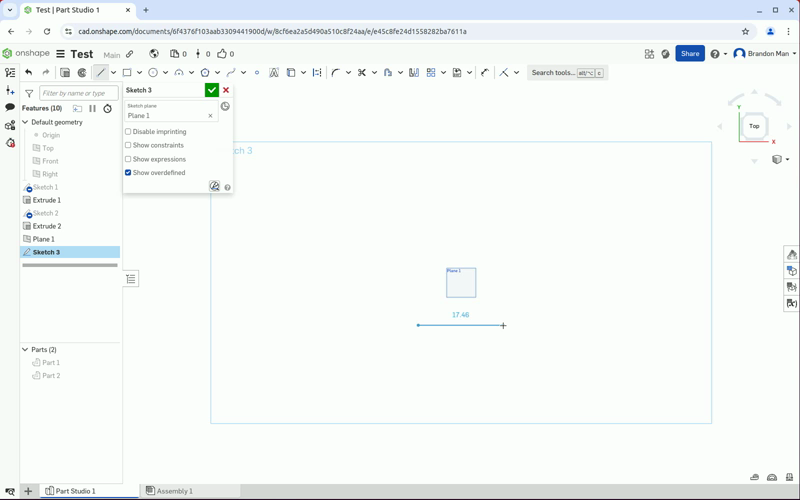
key_up(shift)
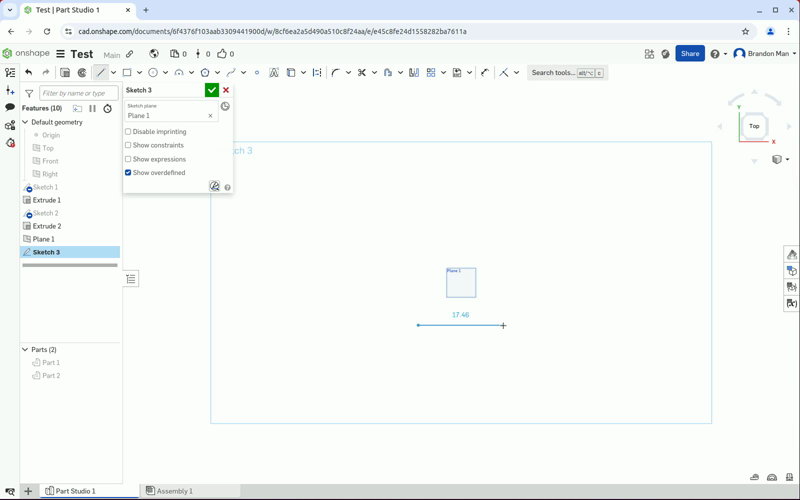
key_down(shift)
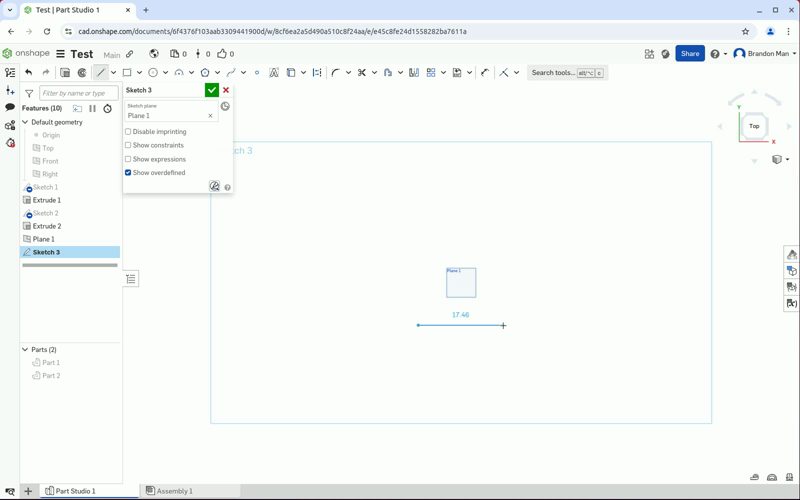
mouse_move(503, 240)
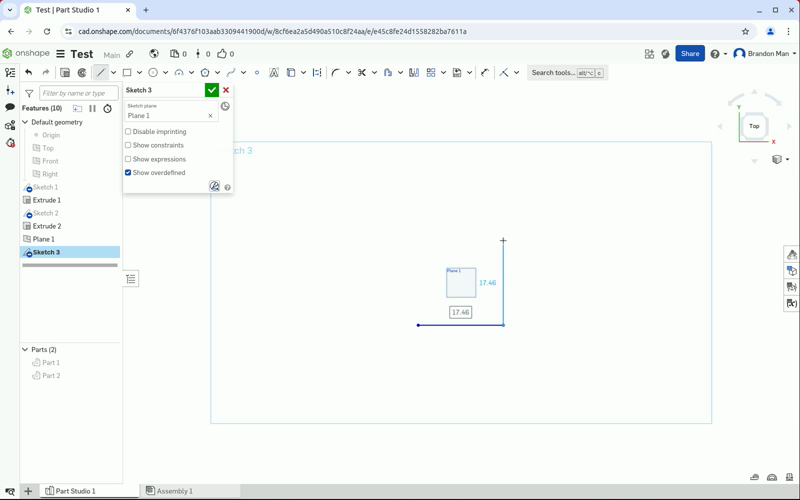
click(503, 240)
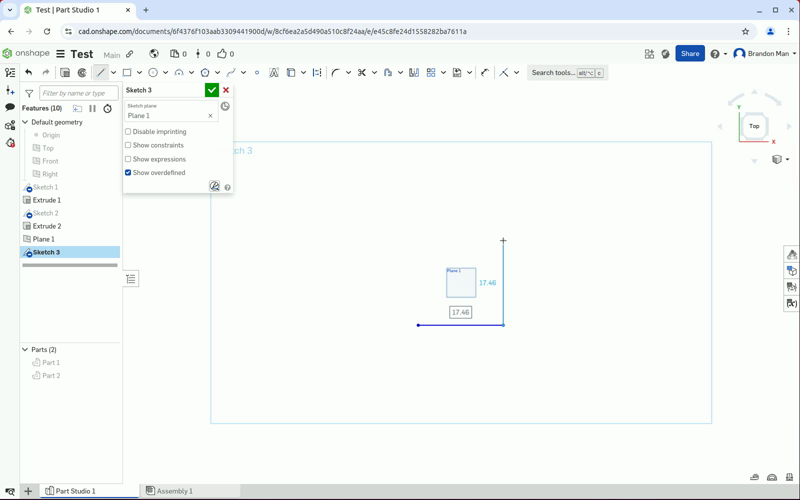
key_up(shift)
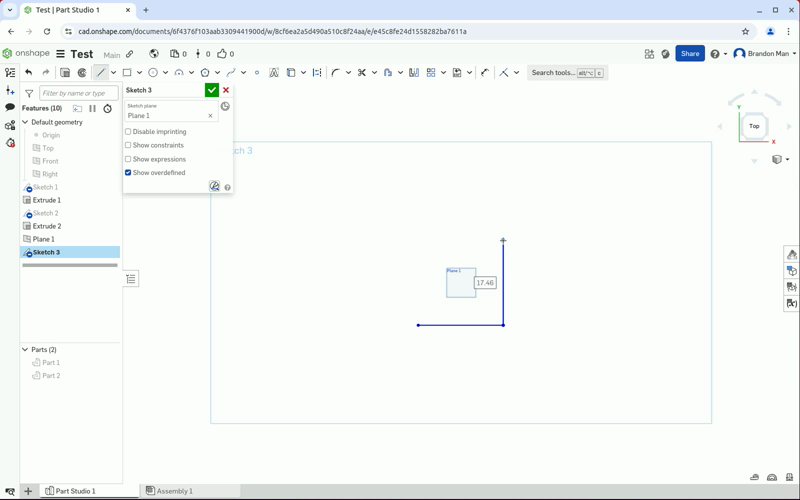
key_down(shift)
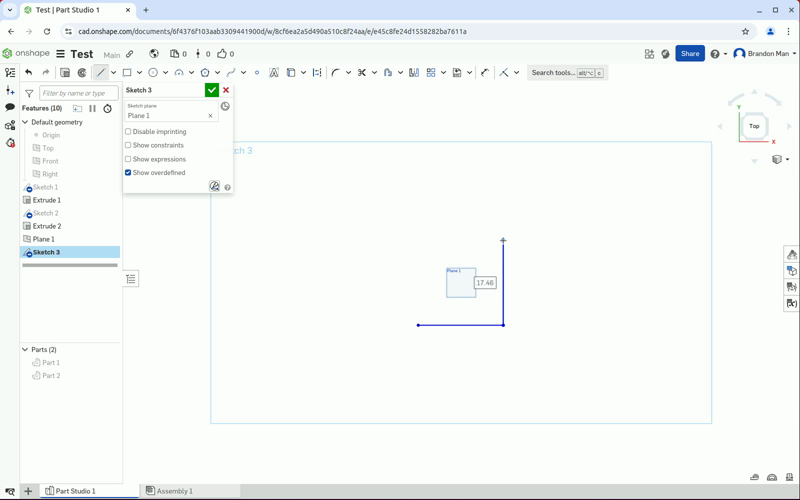
mouse_move(418, 240)
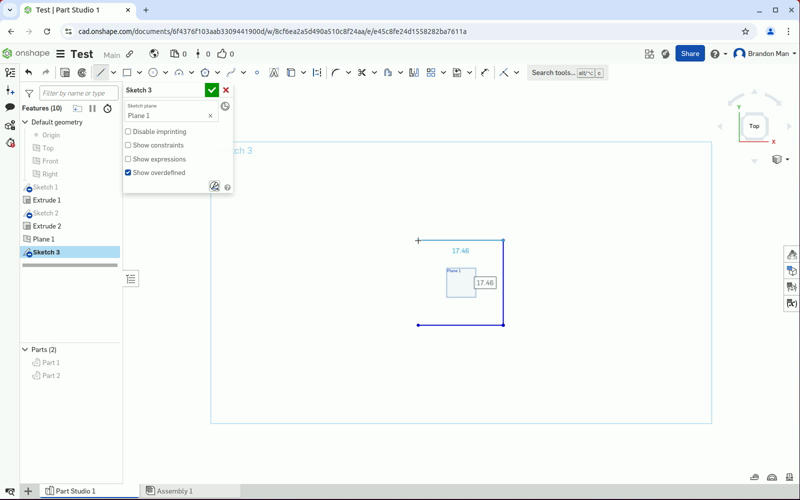
click(418, 240)
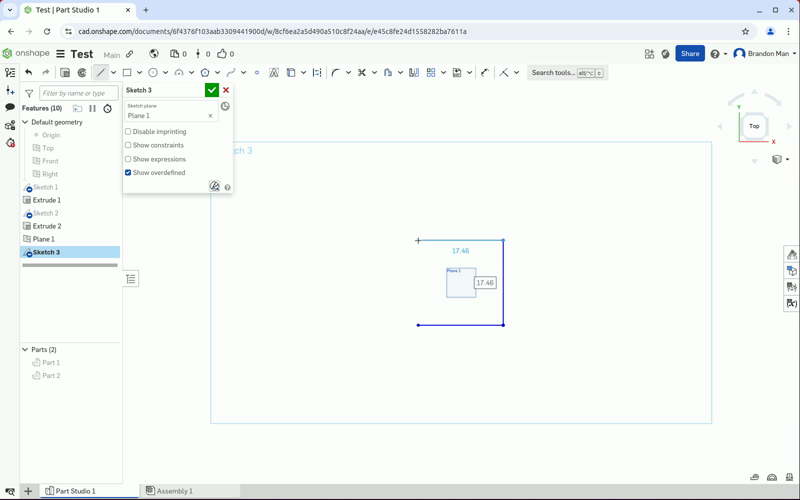
key_up(shift)
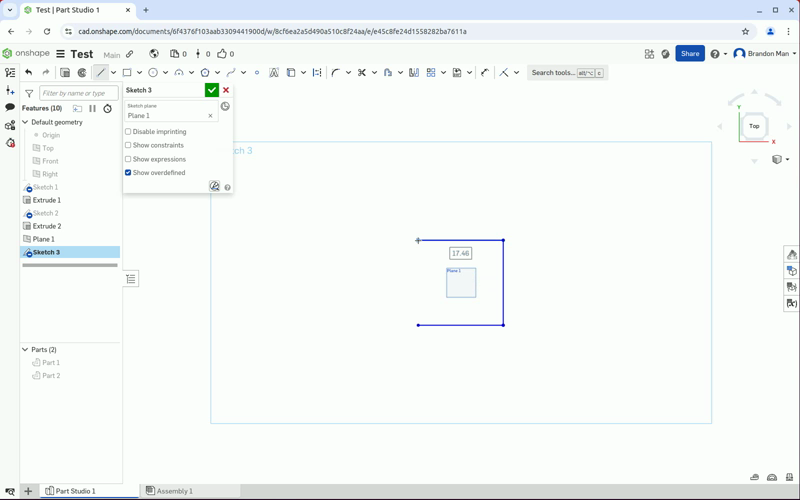
key_down(shift)
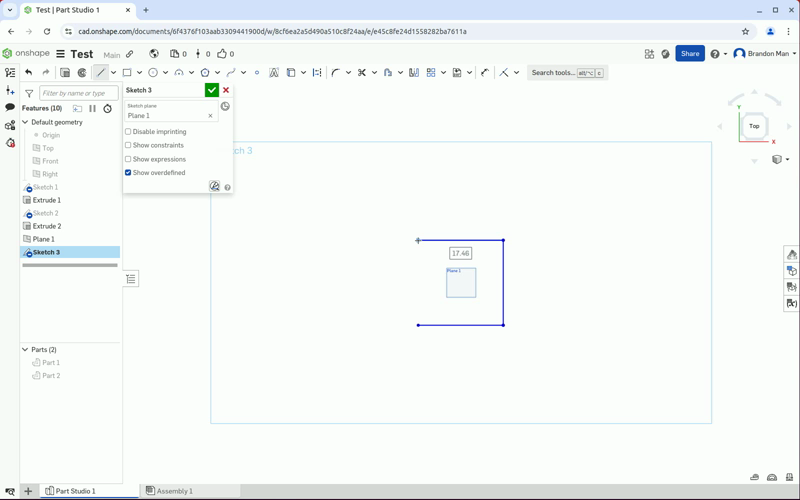
mouse_move(418, 325)
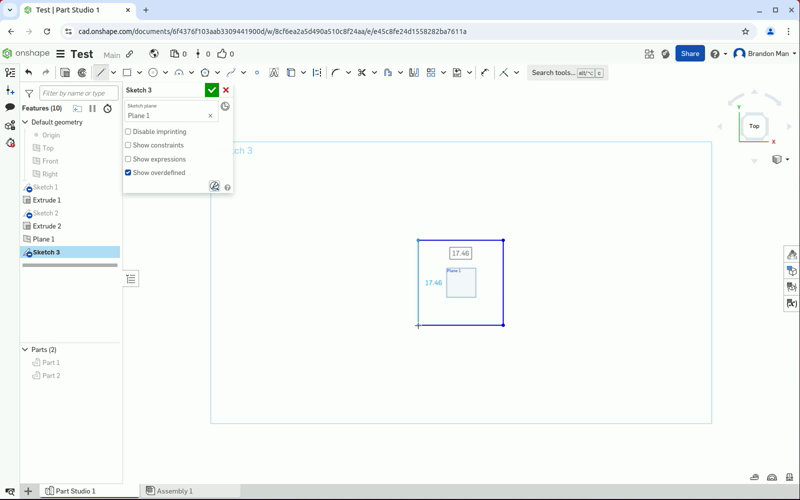
key_up(shift)
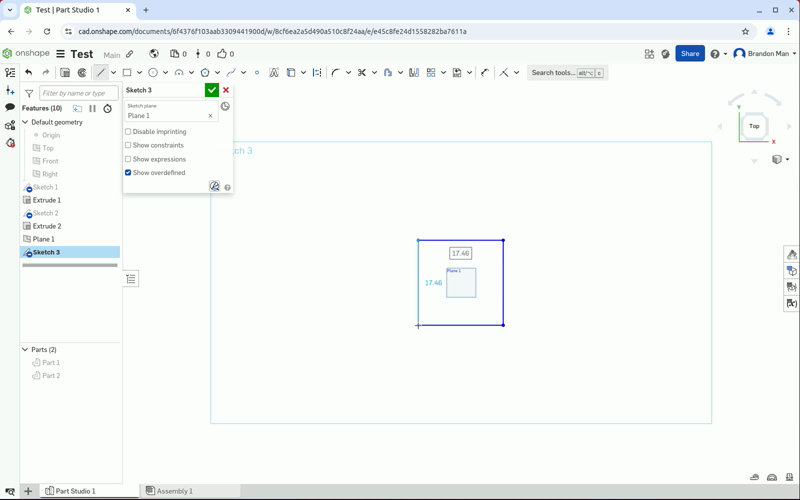
click(418, 325)
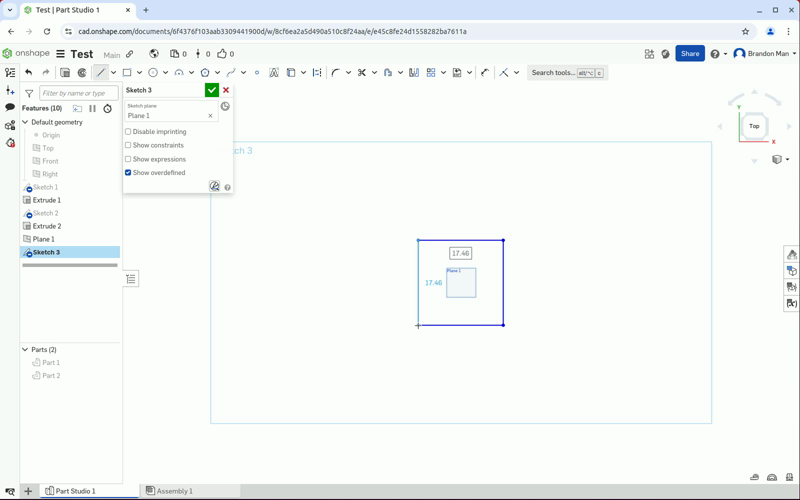
key(esc)
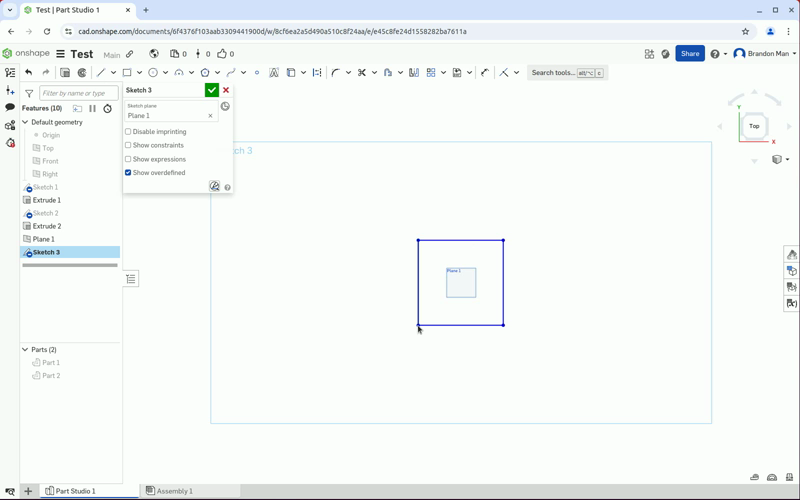
mouse_move(497, 312)
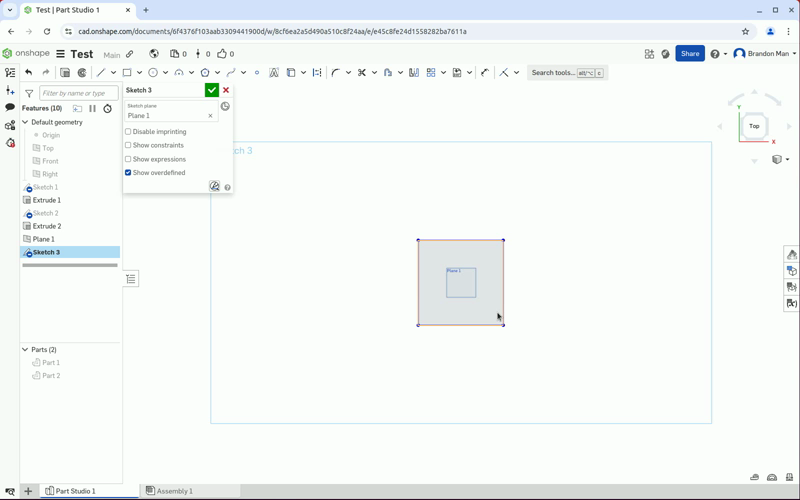
click(497, 312)
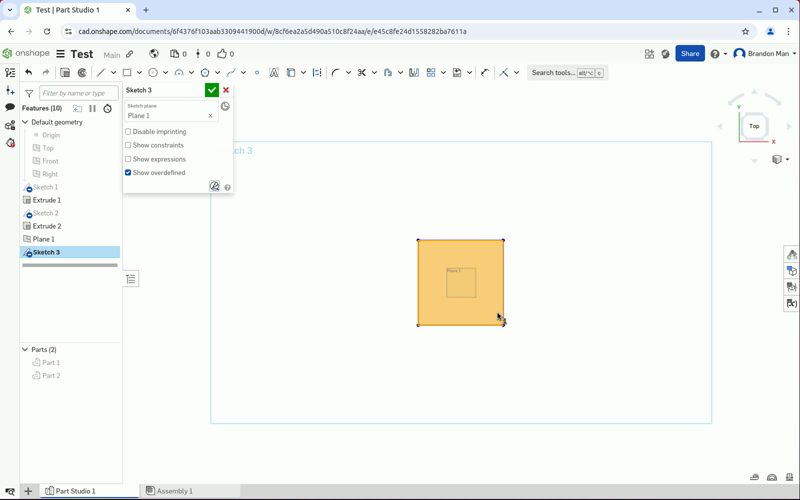
mouse_move(73, 352)
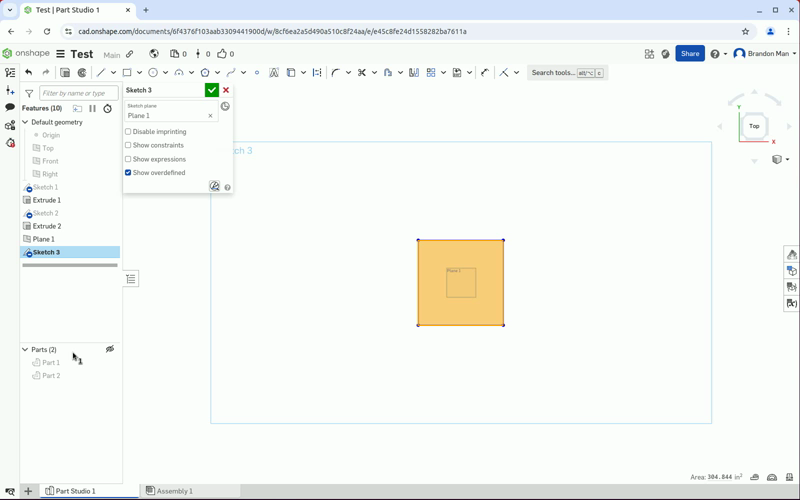
key(shift+y)
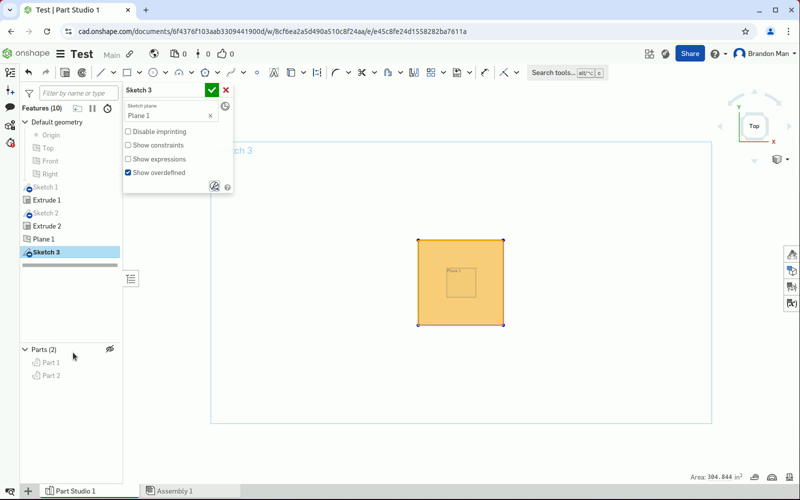
key(shift+e)
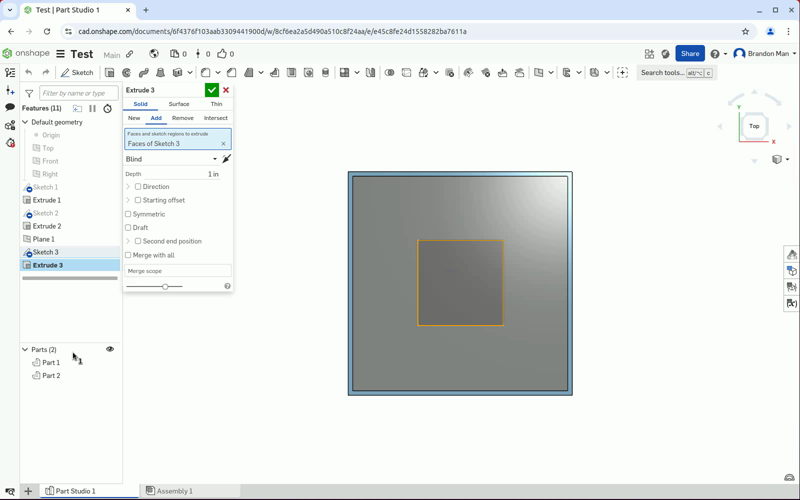
mouse_move(143, 106)
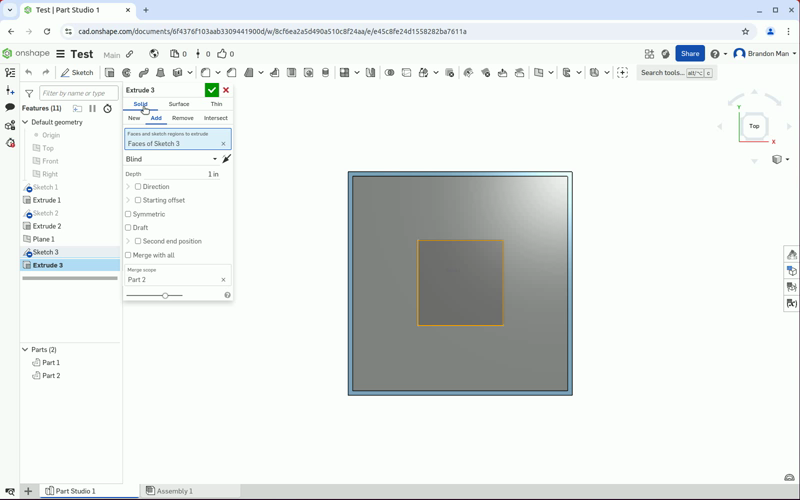
click(143, 106)
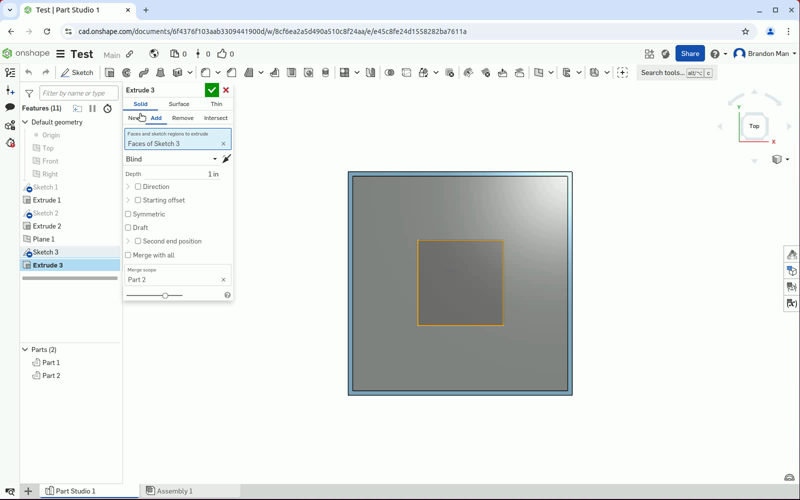
mouse_move(137, 120)
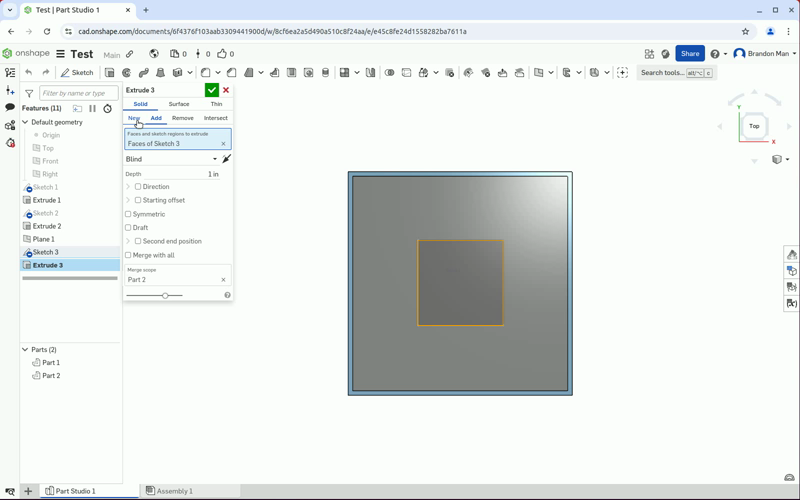
click(137, 120)
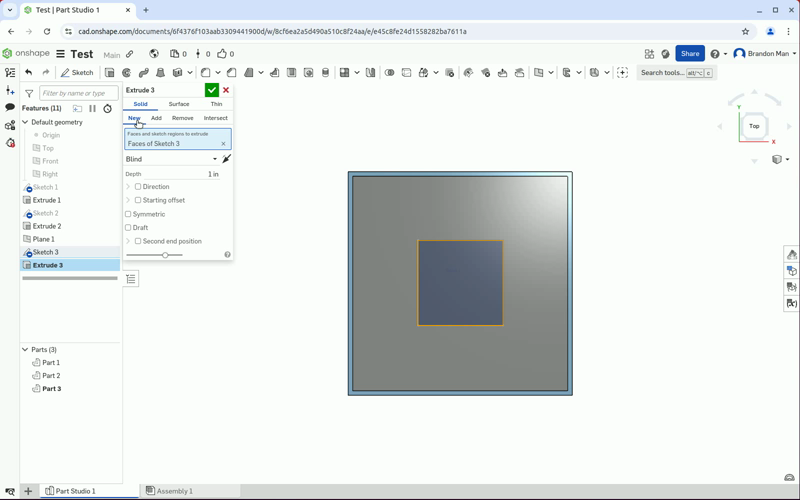
key(tab, 4)
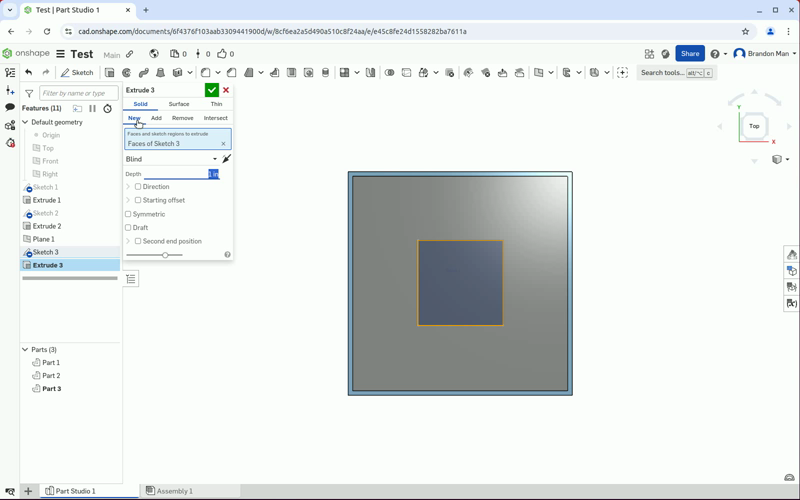
text(3.851)
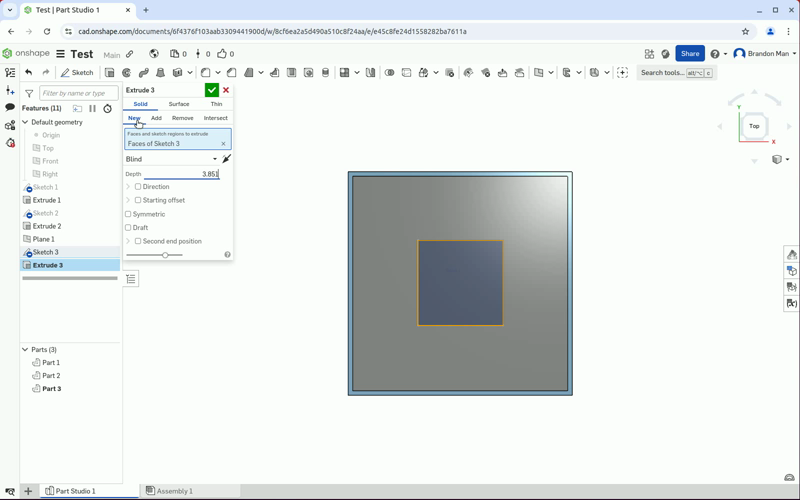
key(enter)
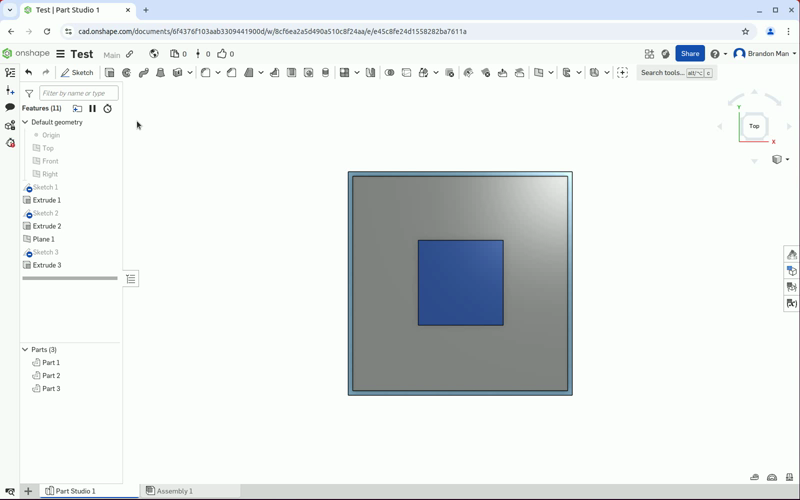
key(shift+h)
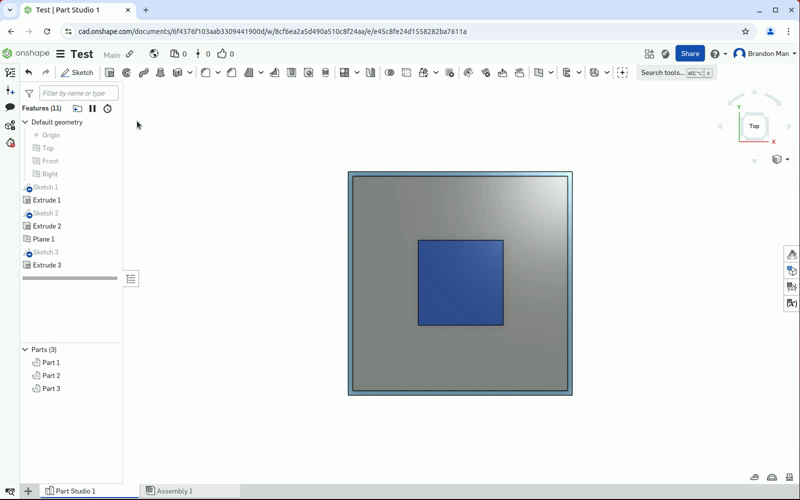
key(shift+h)
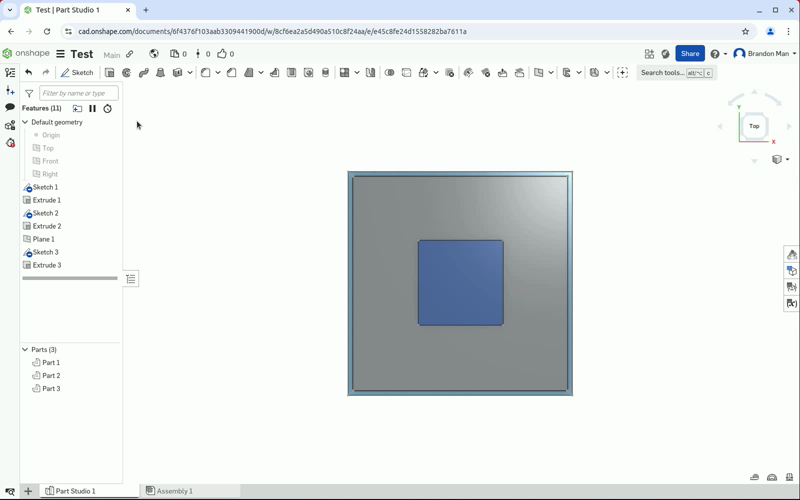
key(shift+7)
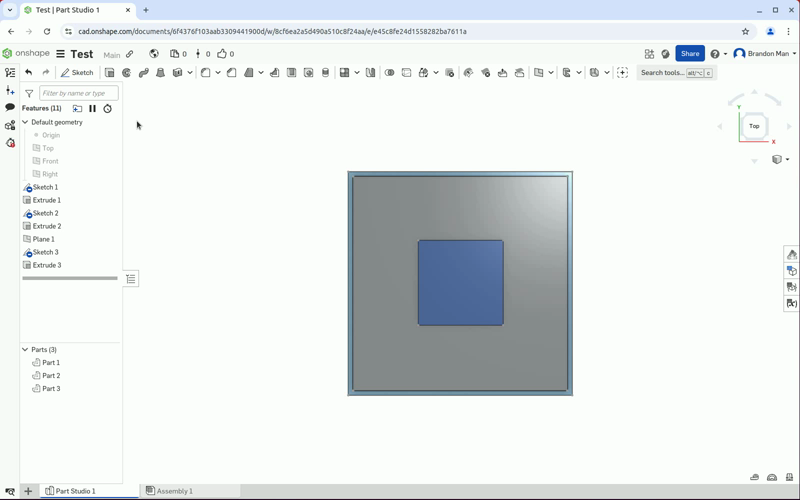
key(up, 3)
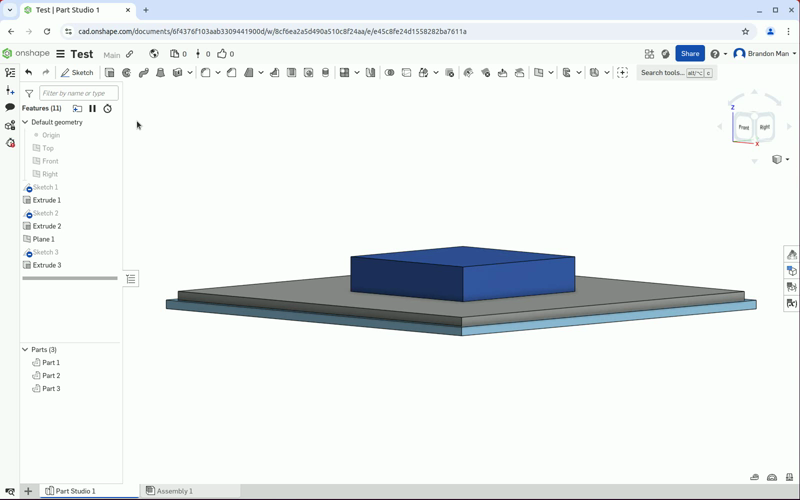
key(left, 3)
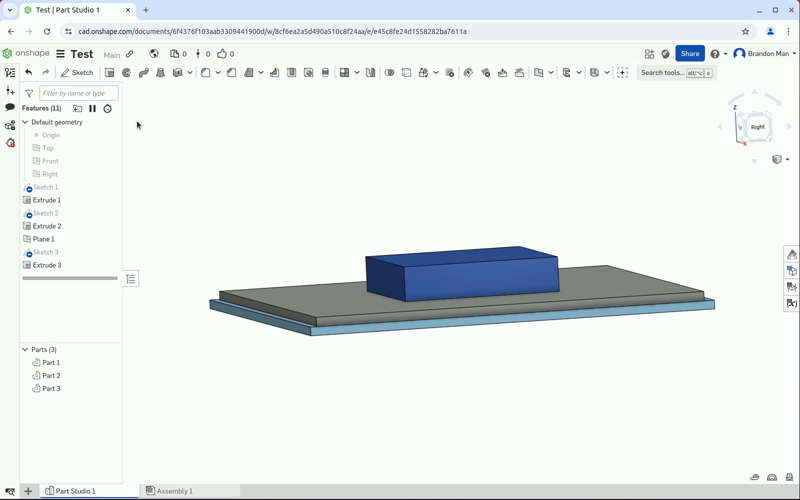
key(right, 3)
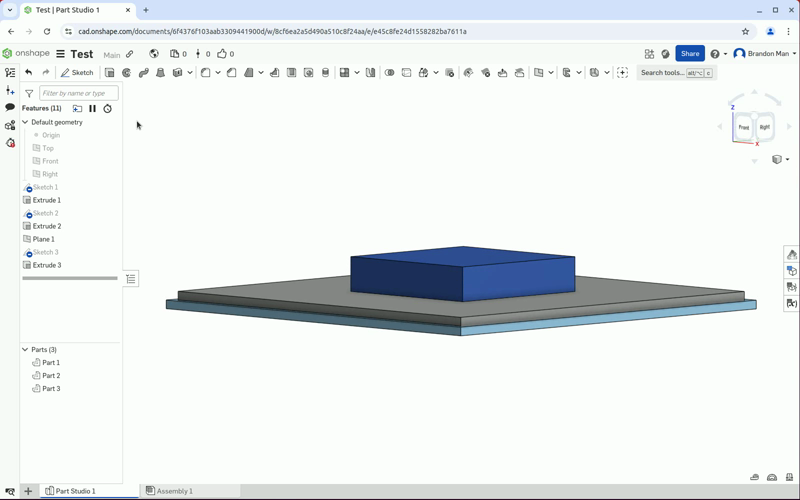
key(down, 3)
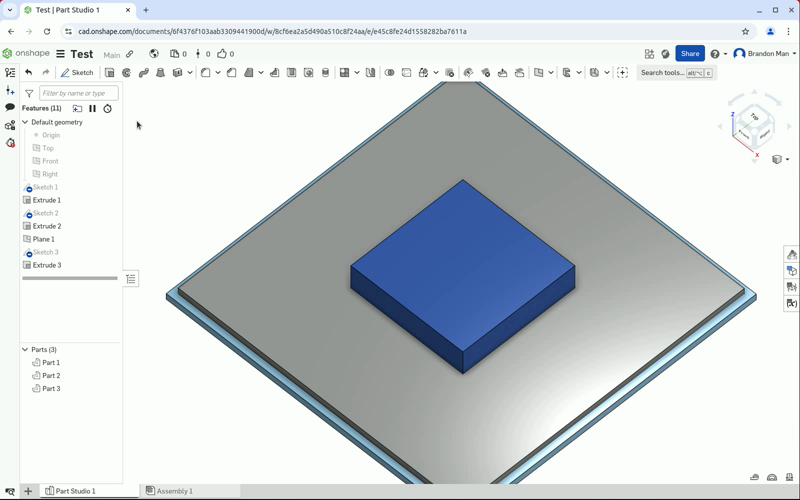
mouse_move(73, 189)
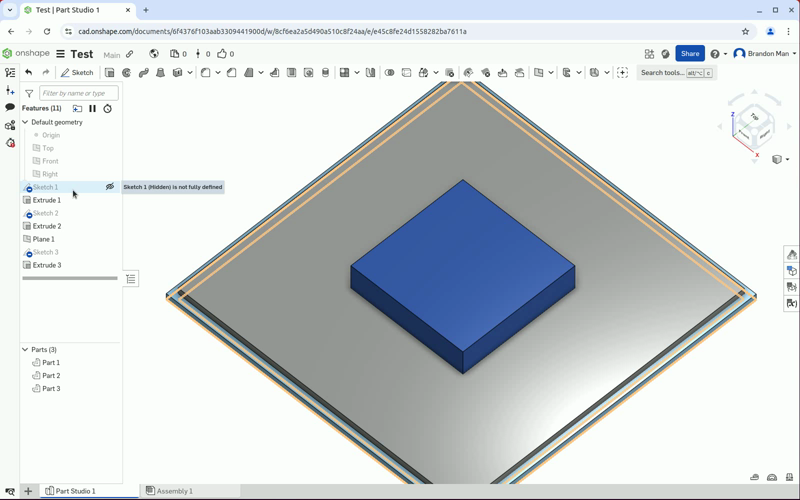
click(73, 189)